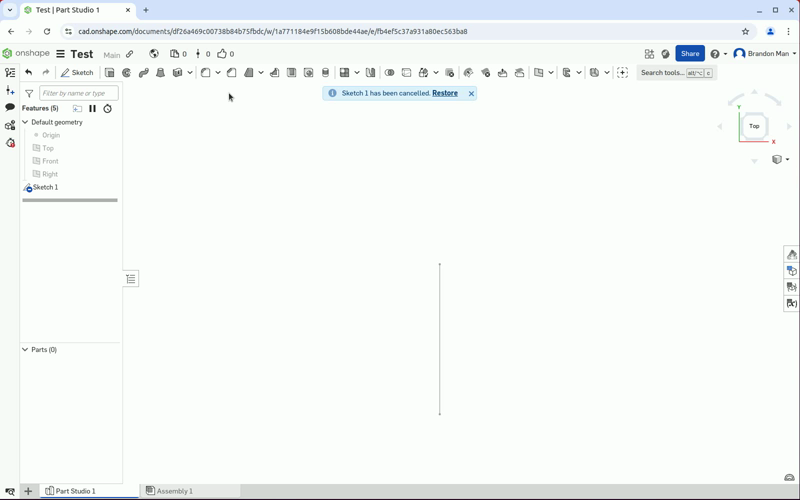
key(shift+h)
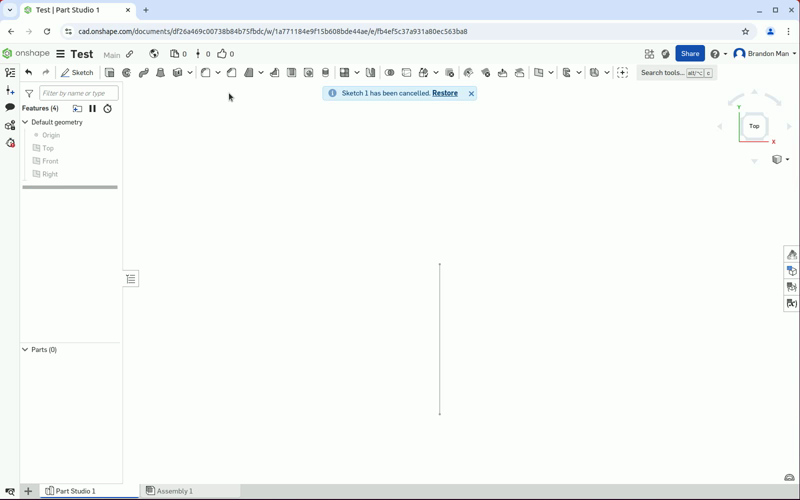
key(shift+s)
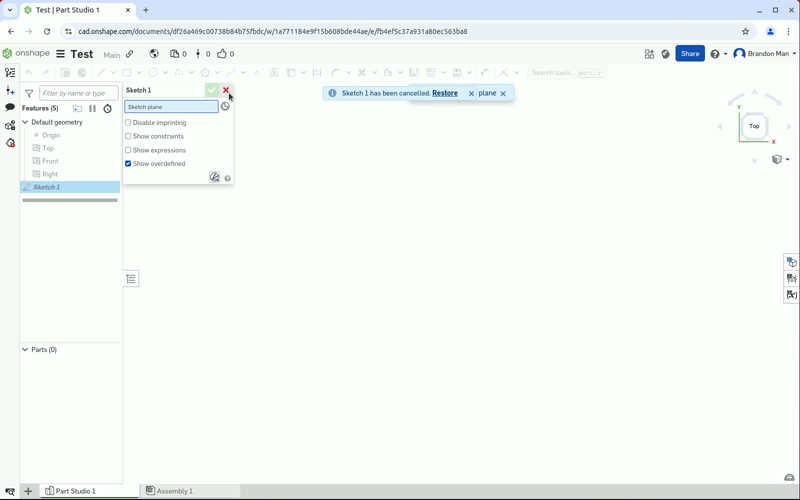
mouse_move(73, 150)
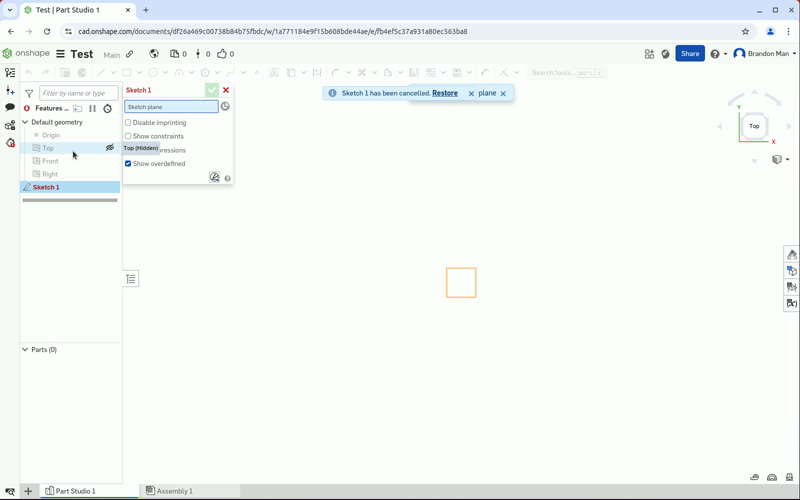
click(73, 150)
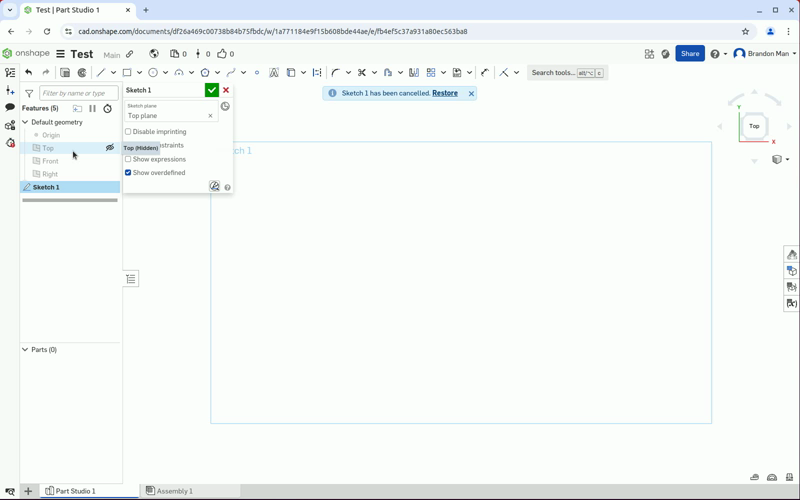
mouse_move(73, 352)
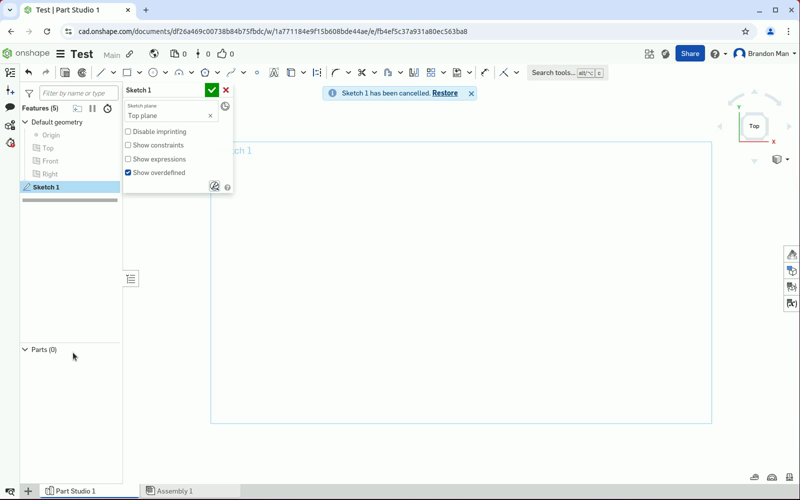
key(y)
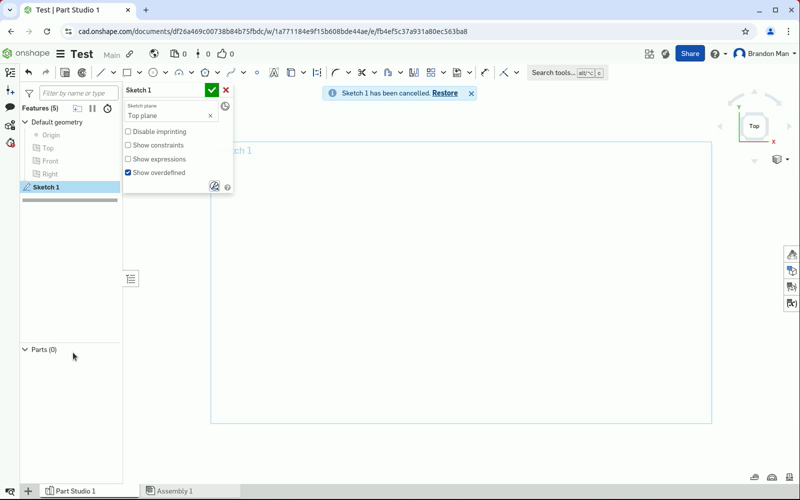
key(l)
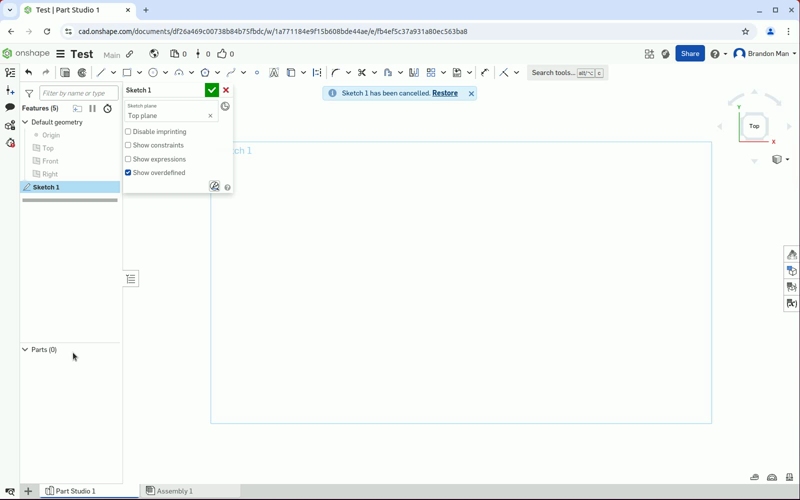
key_down(shift)
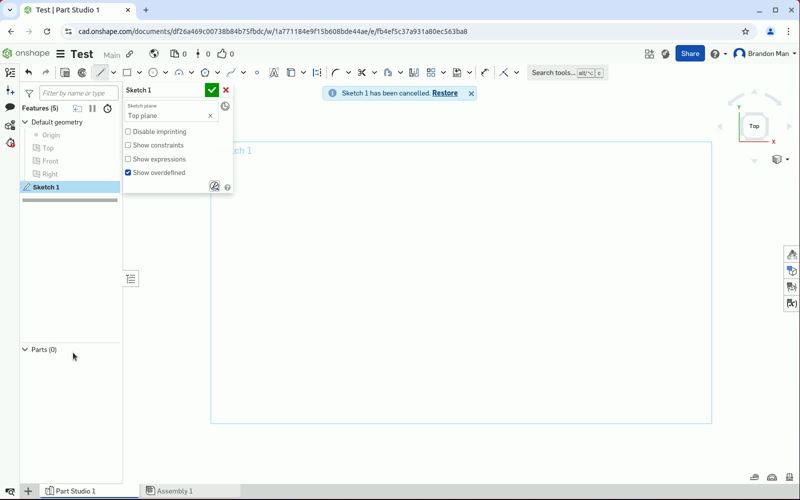
mouse_move(349, 282)
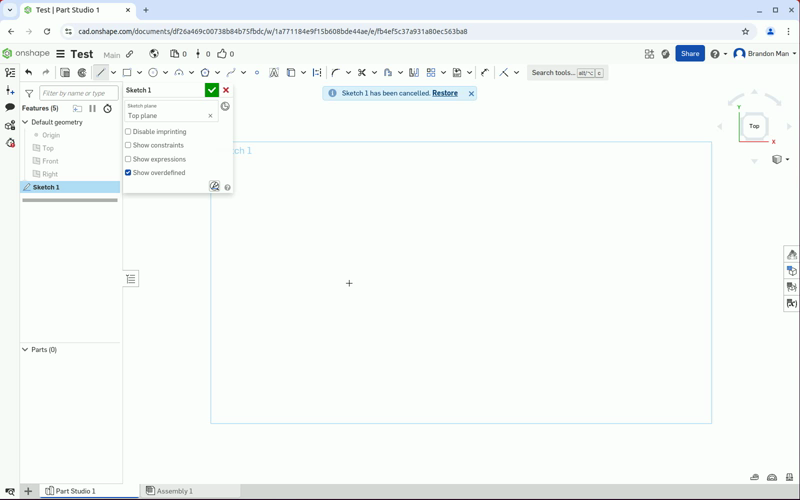
click(349, 282)
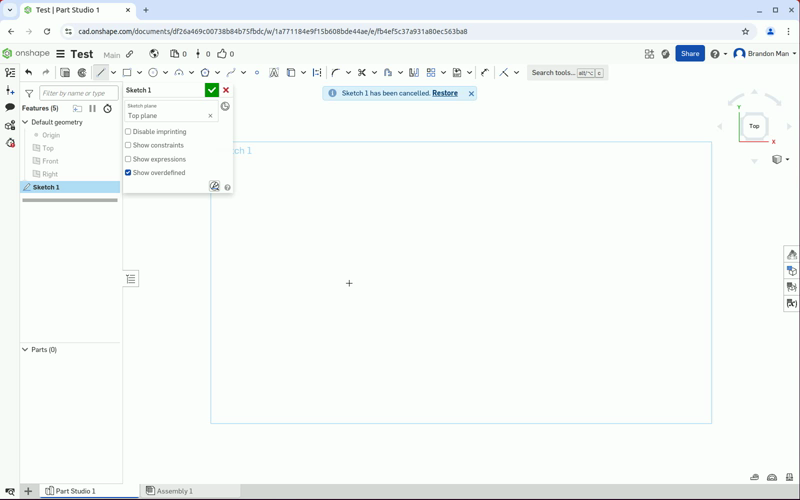
key_up(shift)
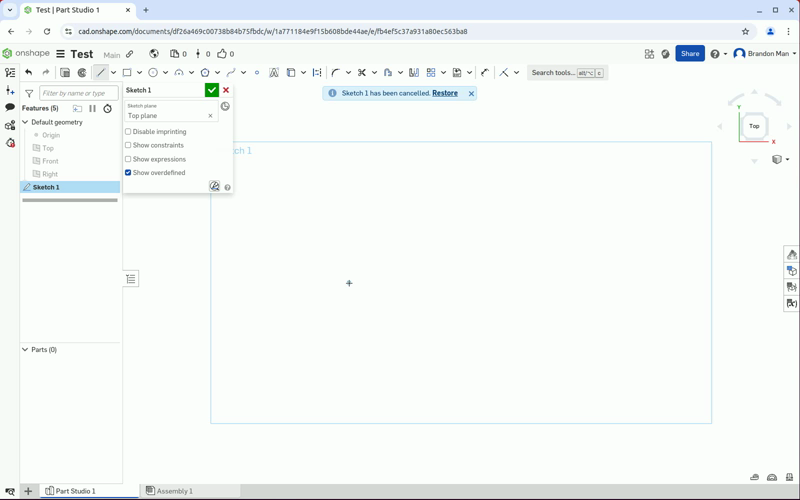
key_down(shift)
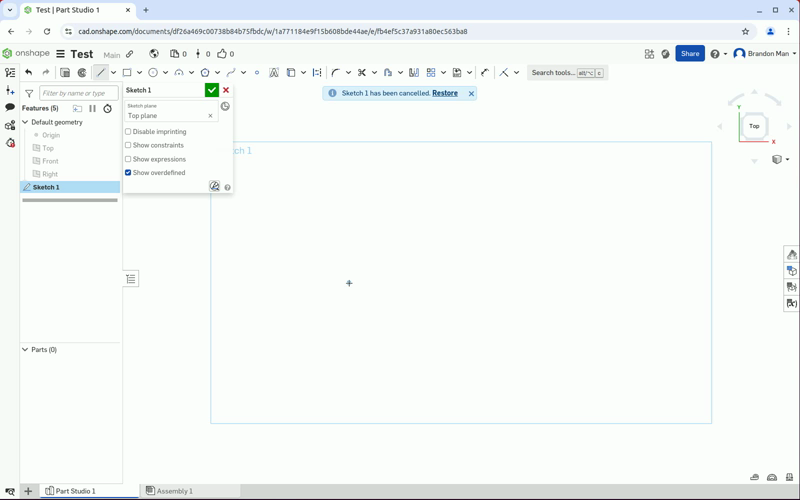
mouse_move(405, 378)
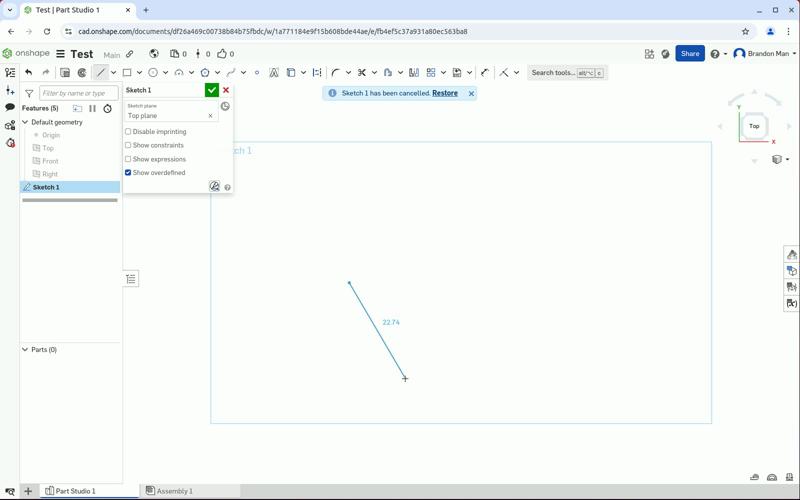
click(405, 378)
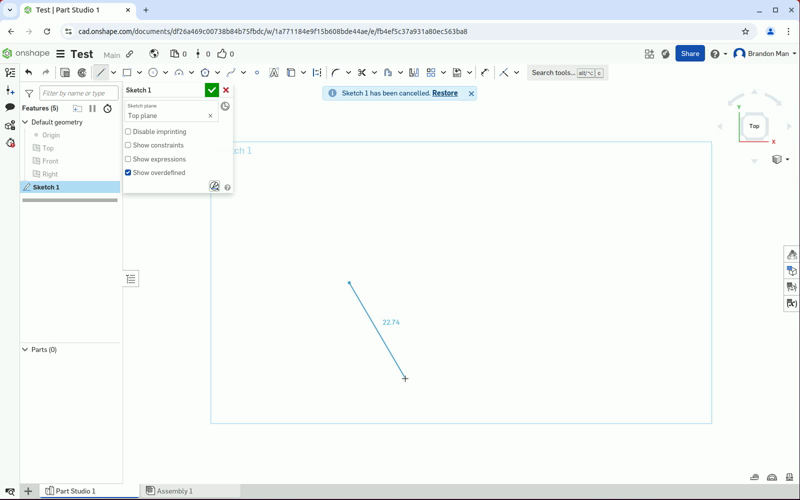
key_up(shift)
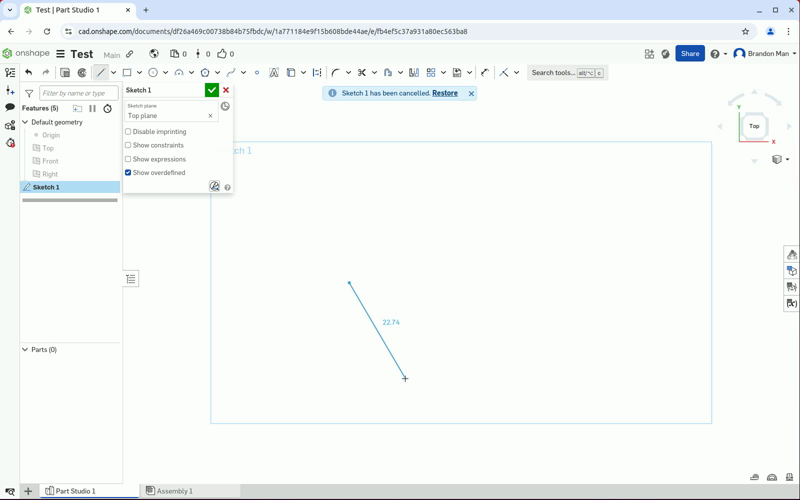
key_down(shift)
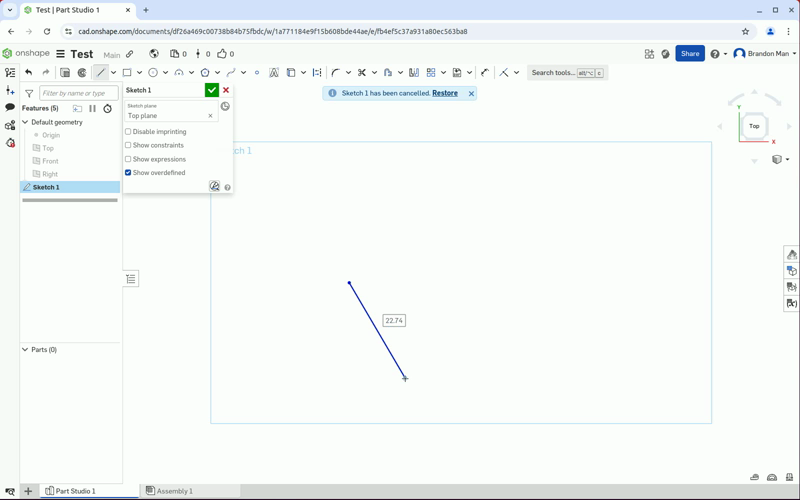
mouse_move(514, 378)
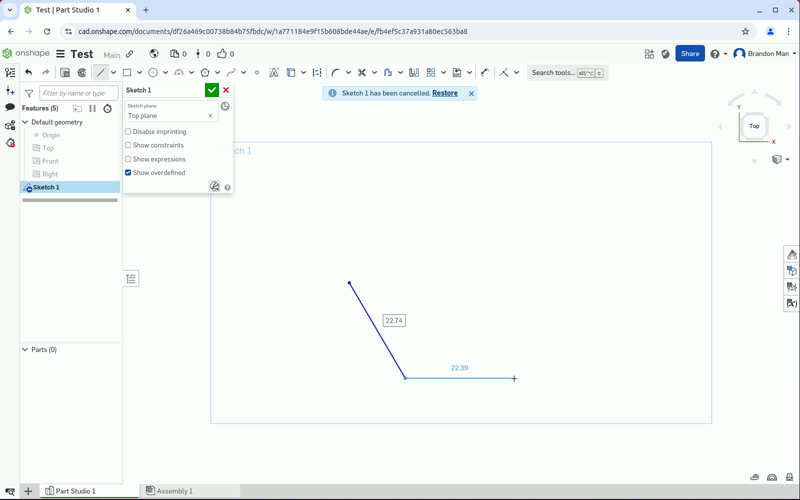
click(514, 378)
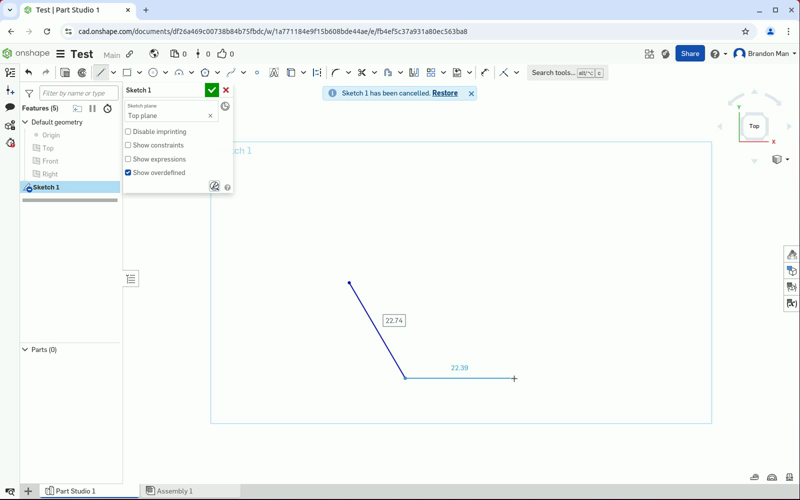
key_up(shift)
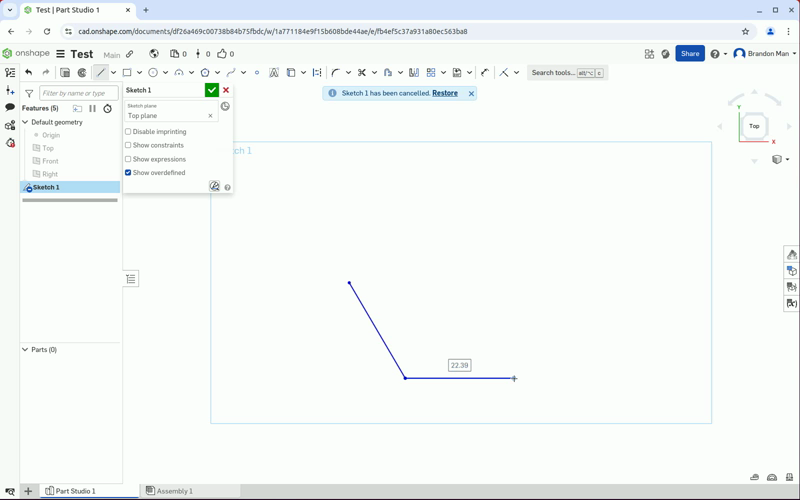
key_down(shift)
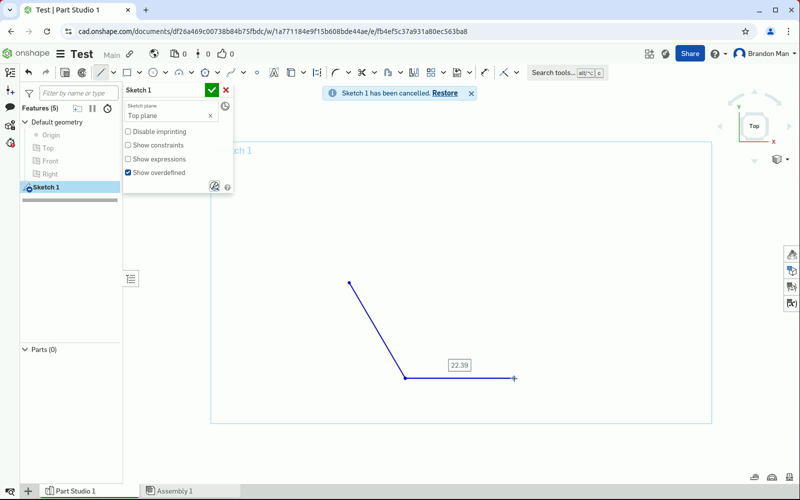
mouse_move(569, 282)
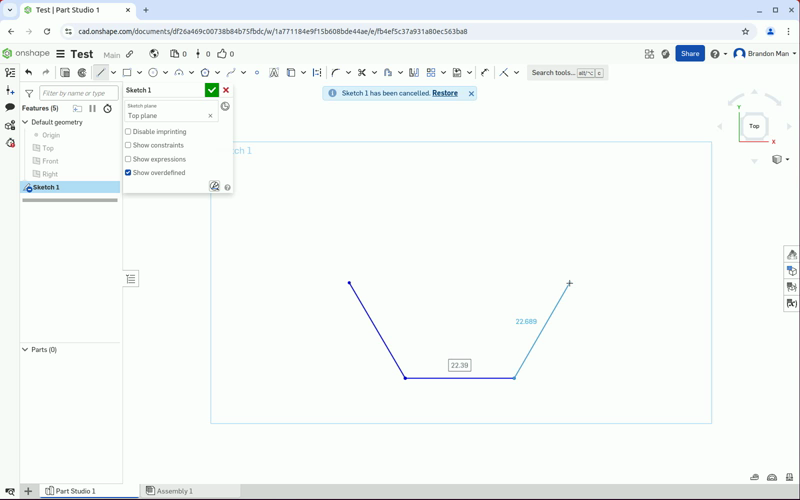
click(569, 282)
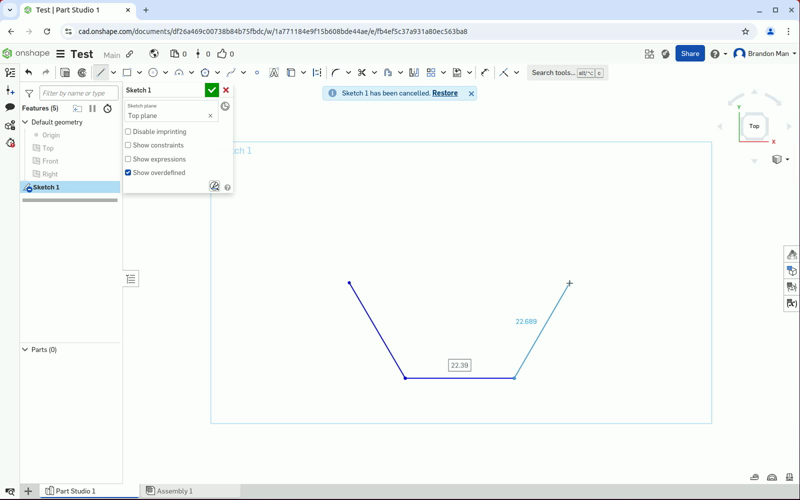
key_up(shift)
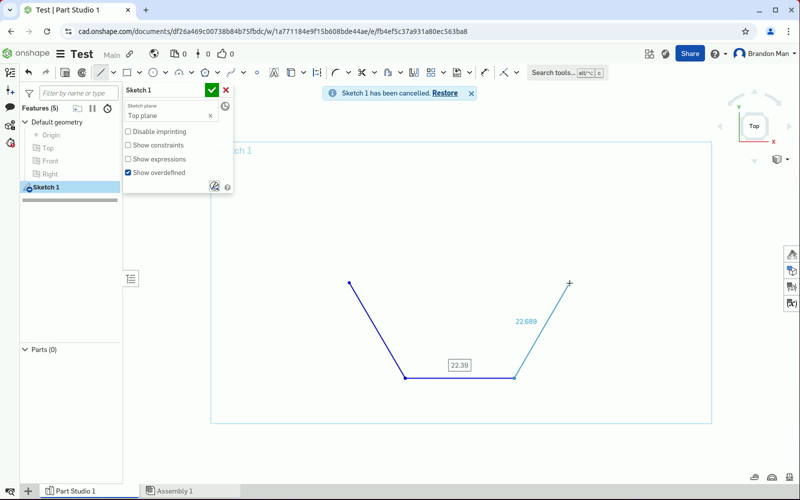
key_down(shift)
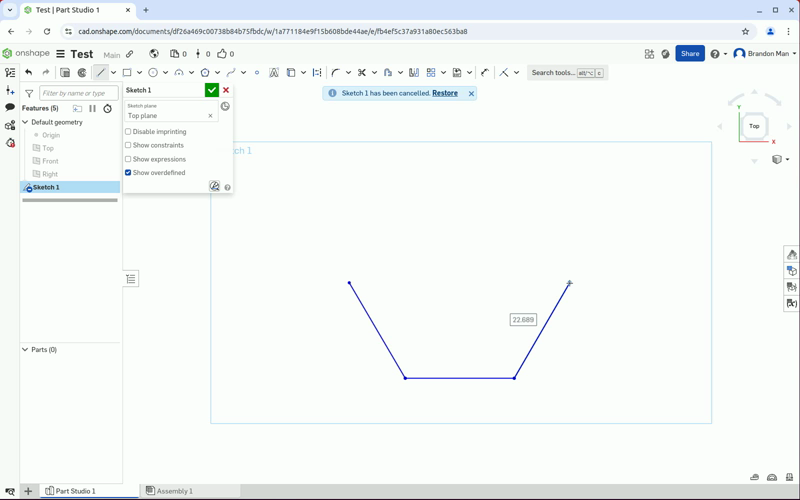
mouse_move(514, 187)
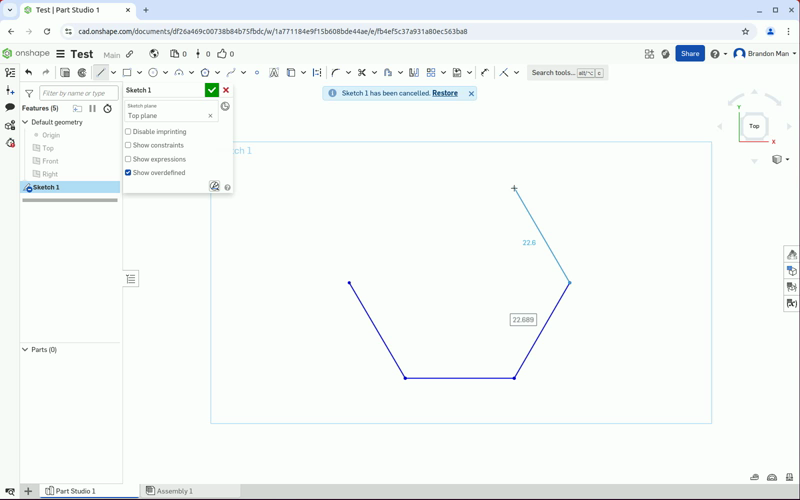
click(514, 187)
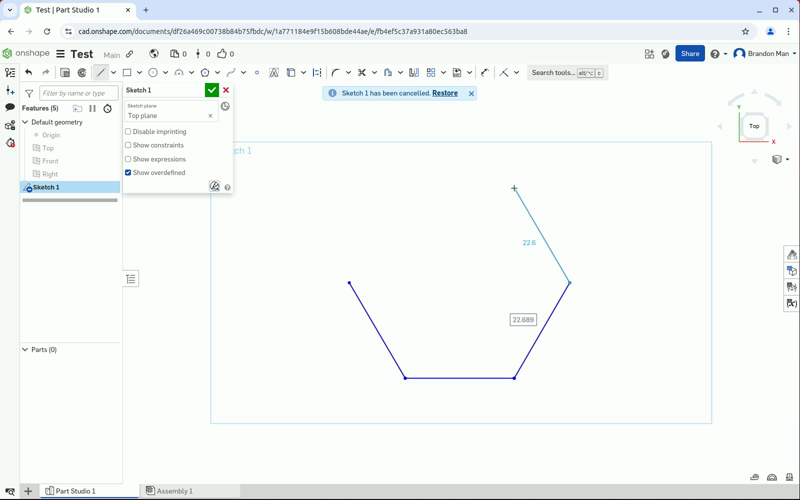
key_up(shift)
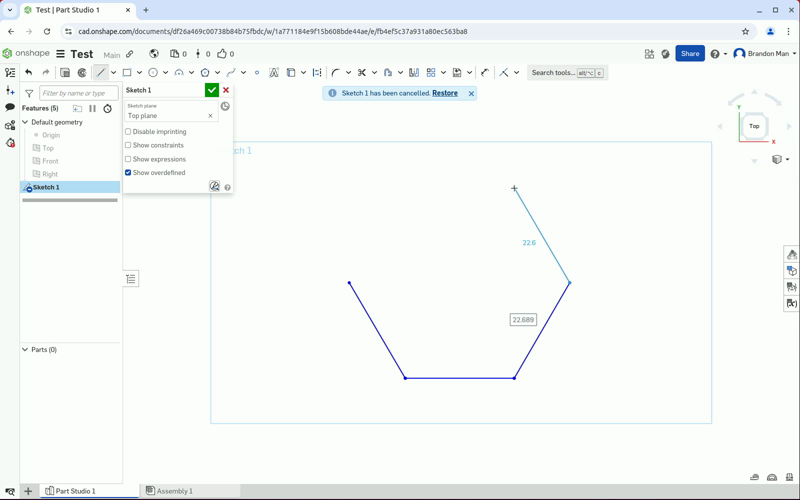
key_down(shift)
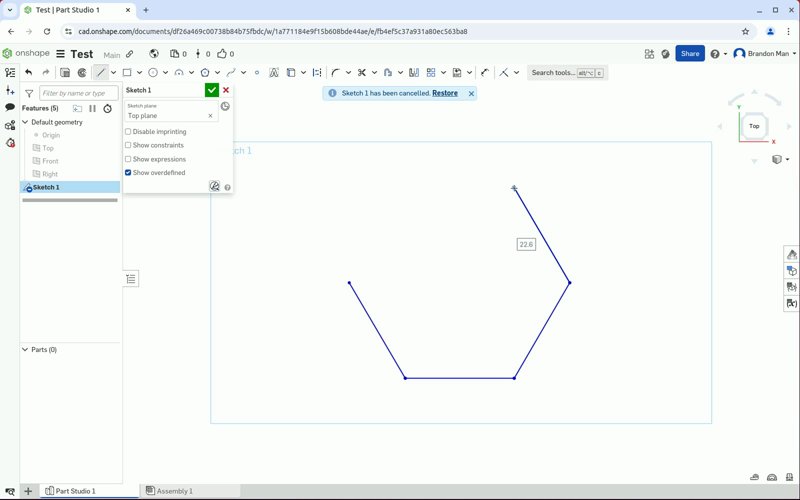
mouse_move(405, 187)
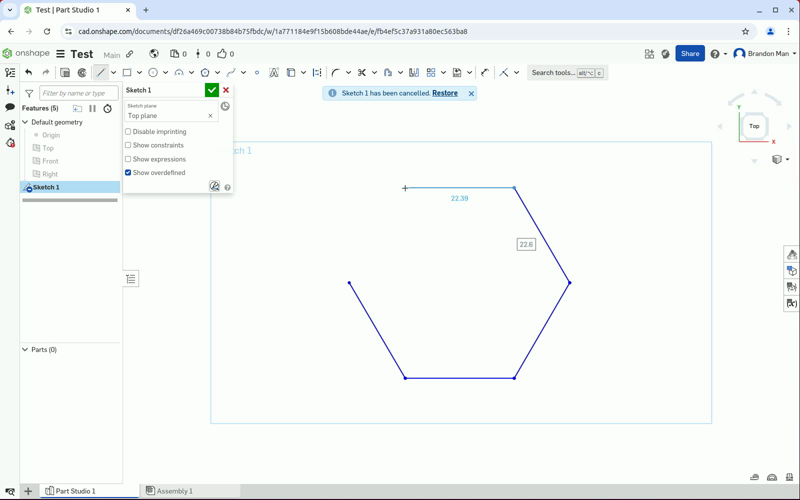
click(405, 187)
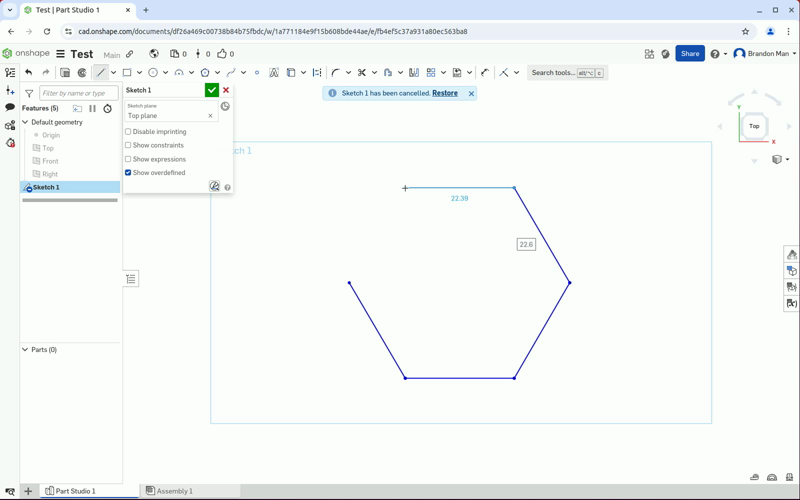
key_up(shift)
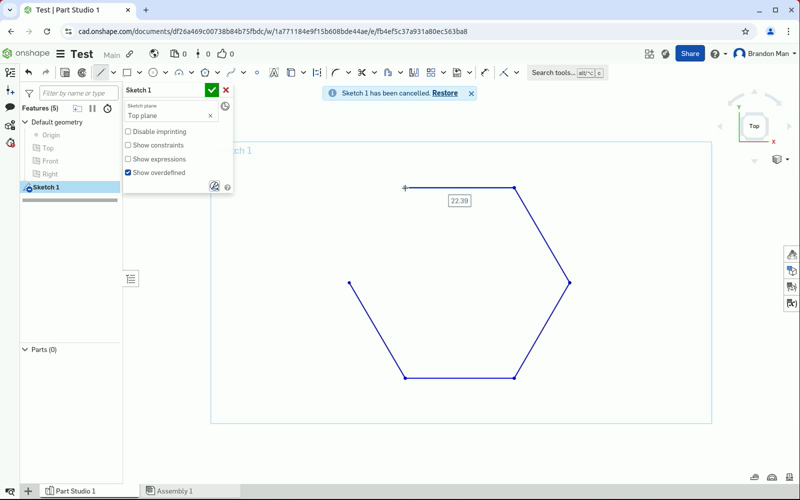
key_down(shift)
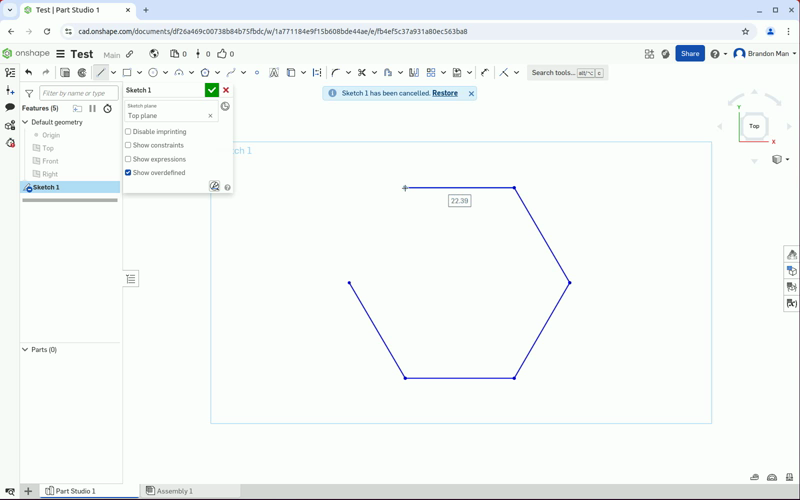
mouse_move(349, 282)
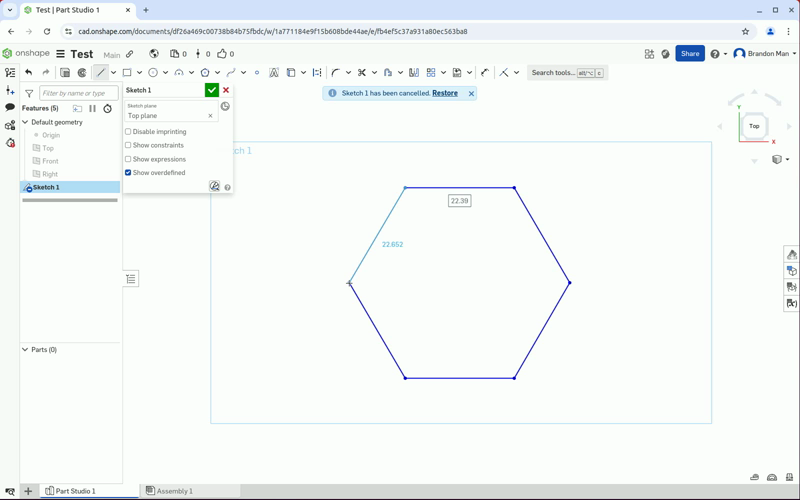
key_up(shift)
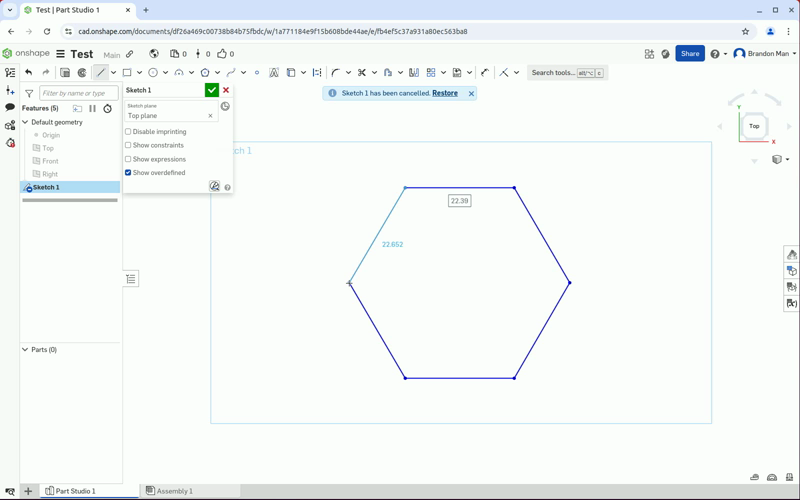
click(349, 282)
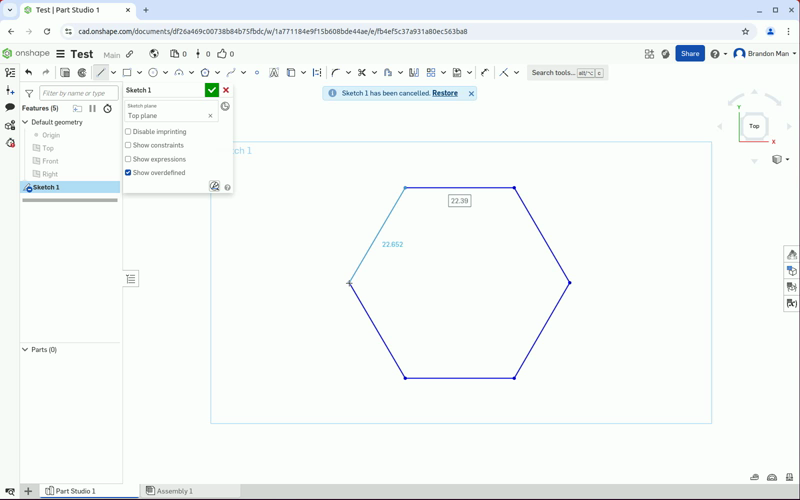
key(esc)
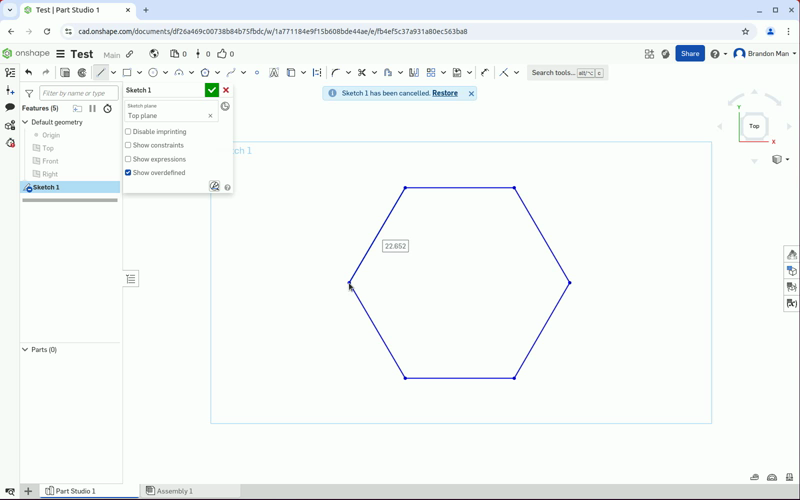
mouse_move(497, 308)
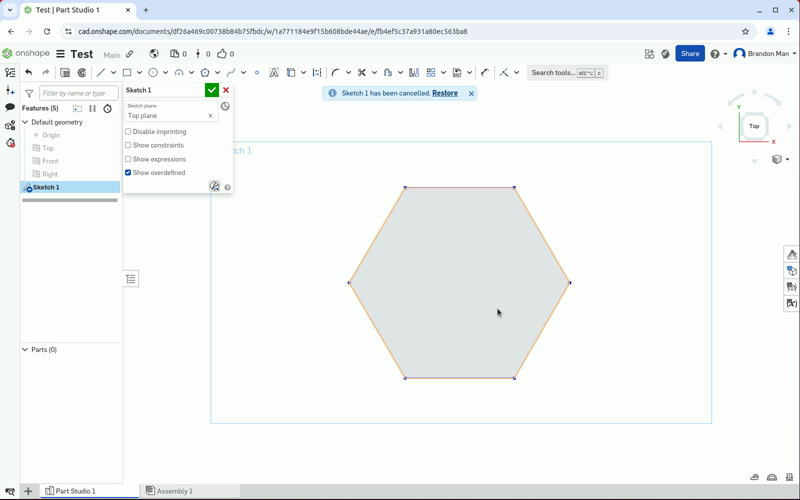
click(497, 308)
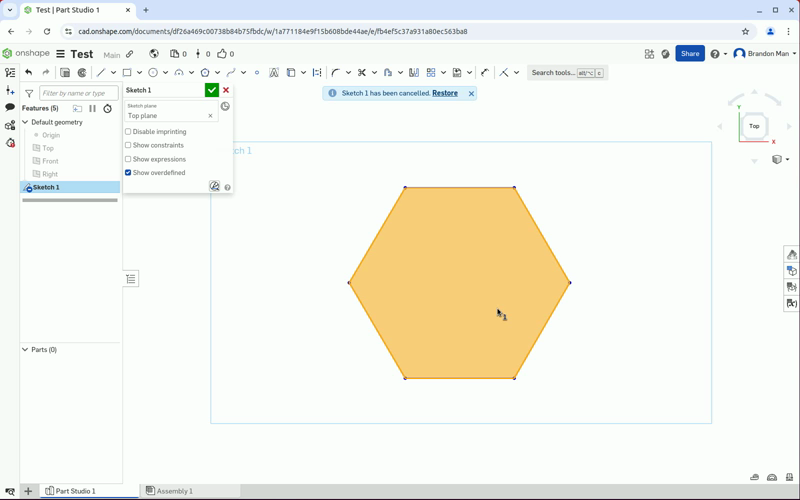
mouse_move(73, 352)
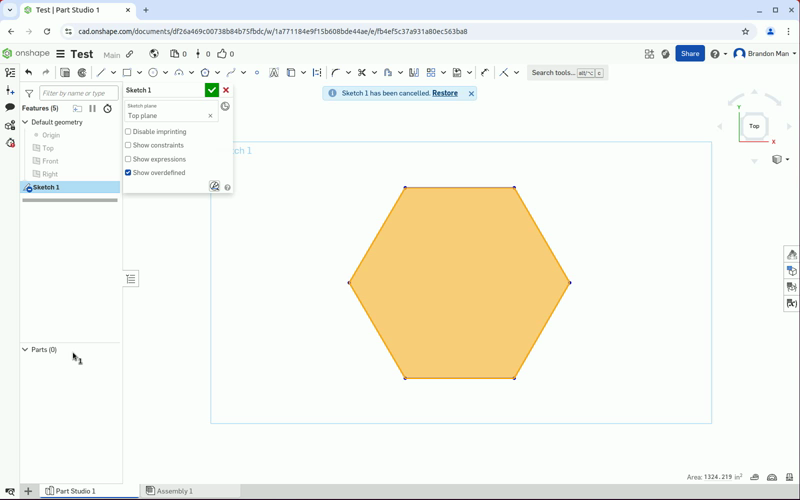
key(shift+y)
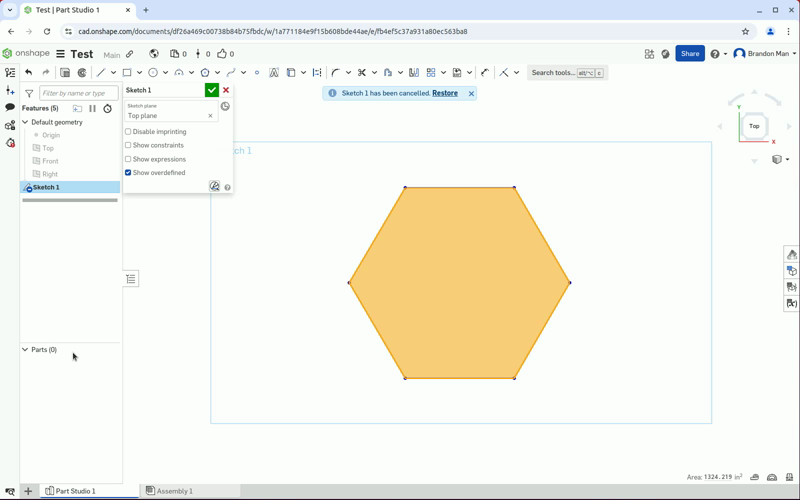
key(shift+e)
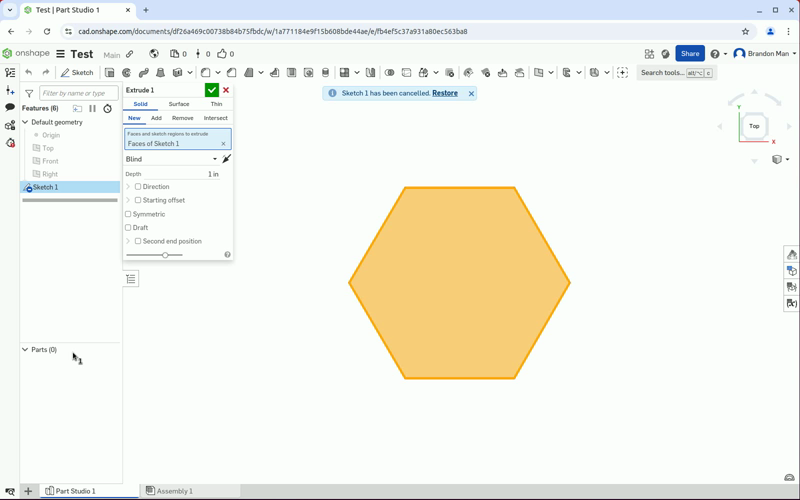
mouse_move(143, 106)
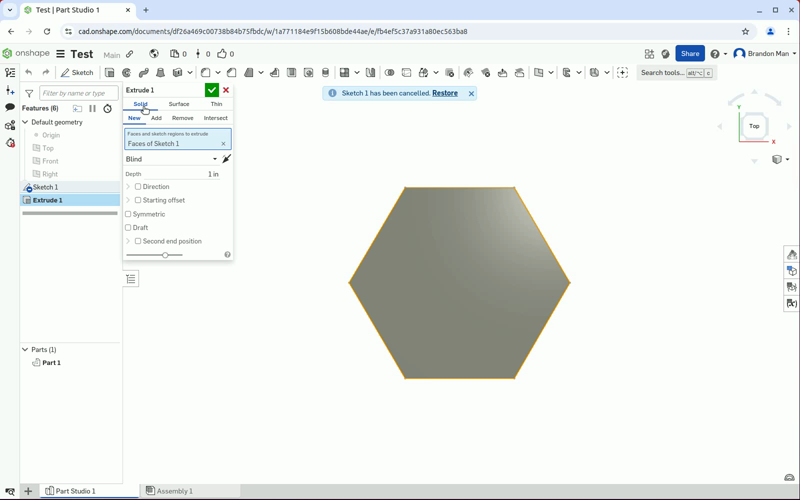
click(143, 106)
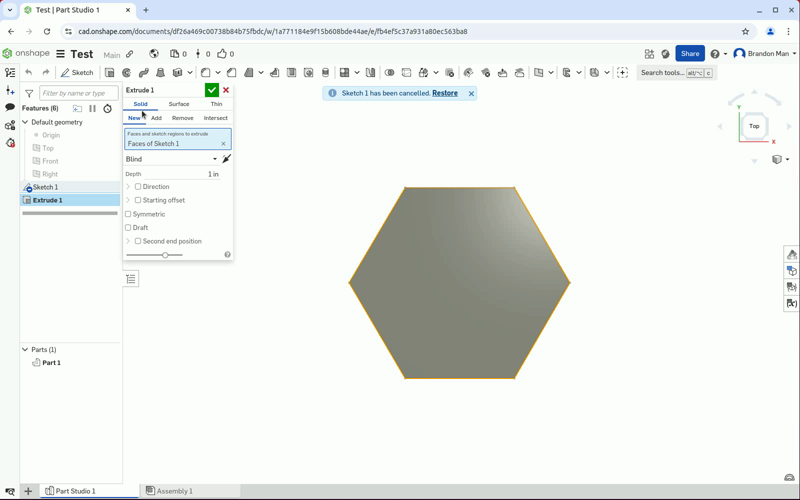
mouse_move(137, 120)
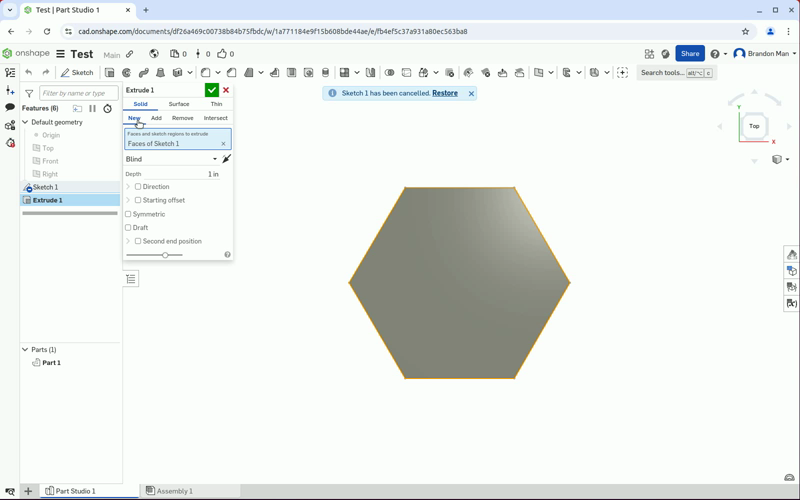
click(137, 120)
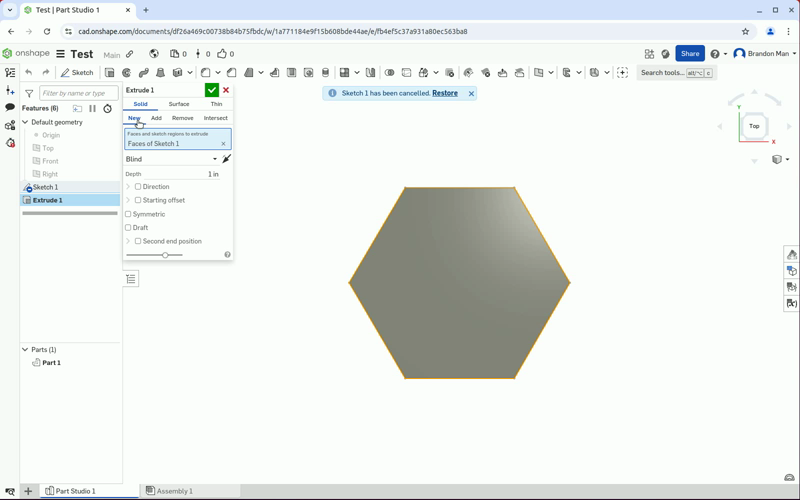
key(tab, 4)
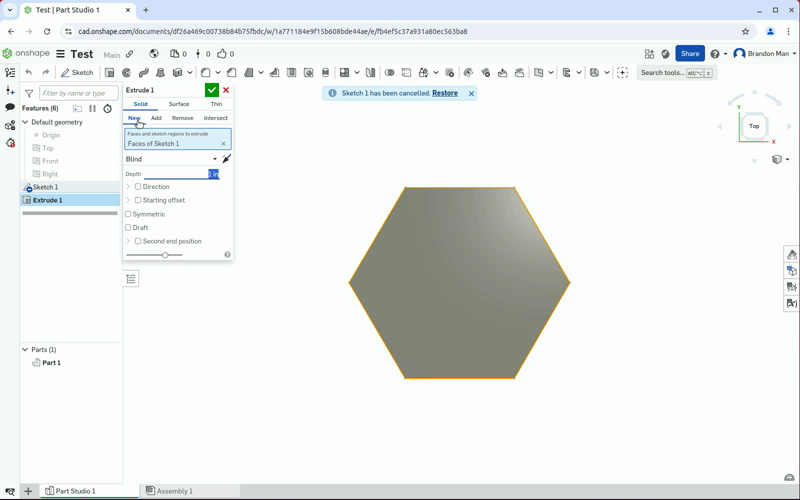
text(15.405)
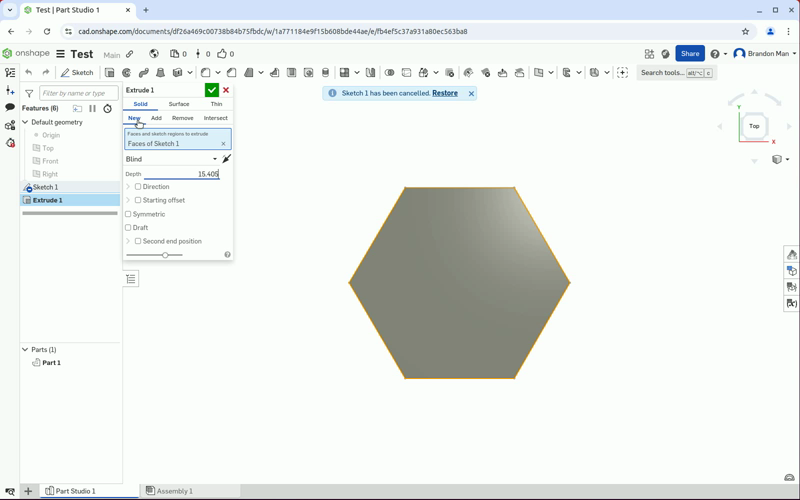
key(enter)
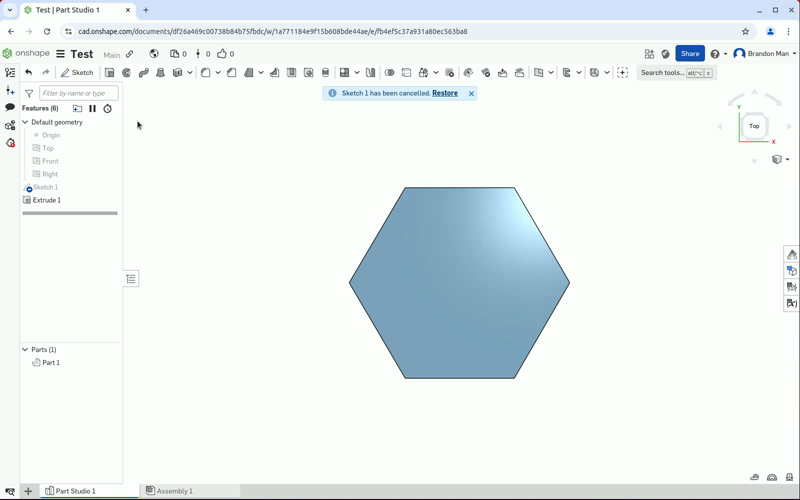
key(shift+h)
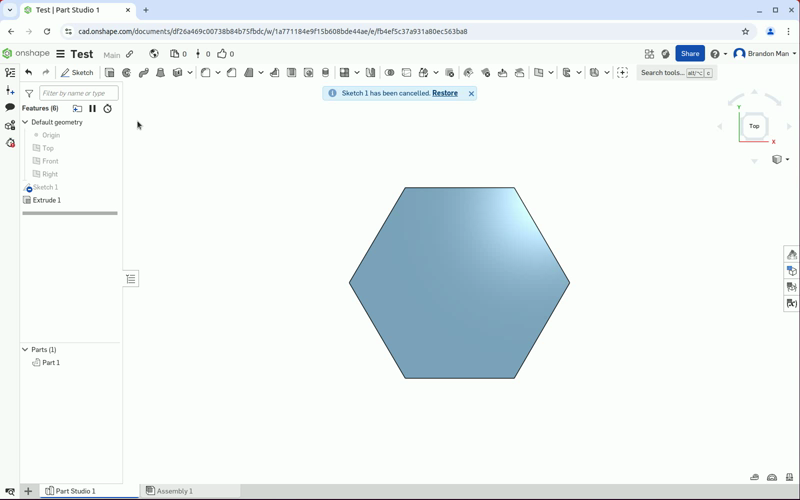
key(shift+h)
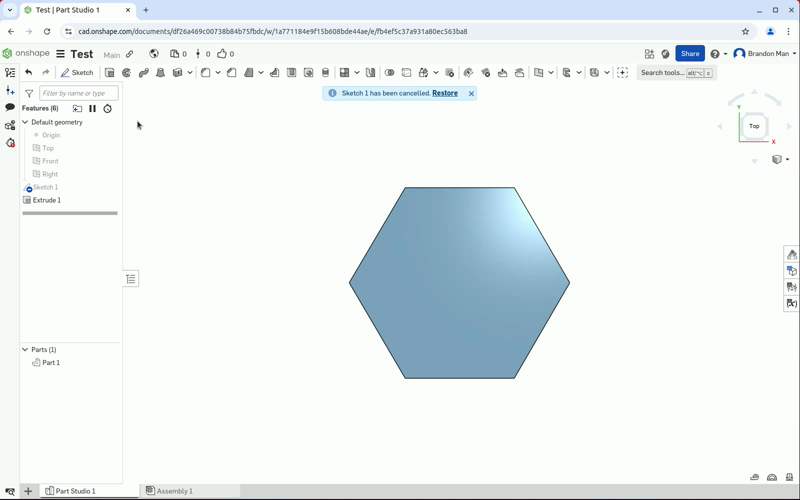
mouse_move(73, 189)
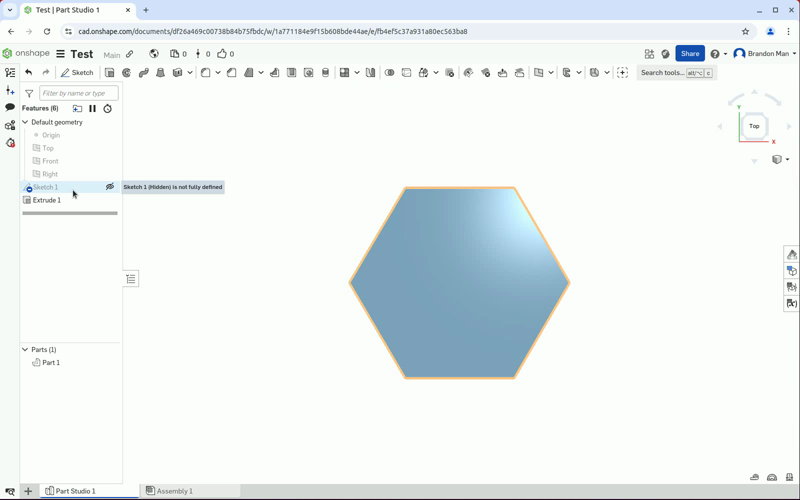
click(73, 189)
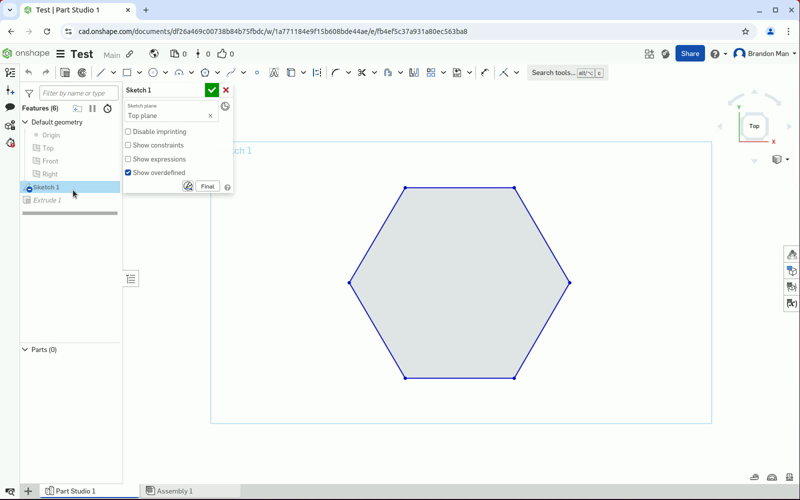
mouse_move(229, 92)
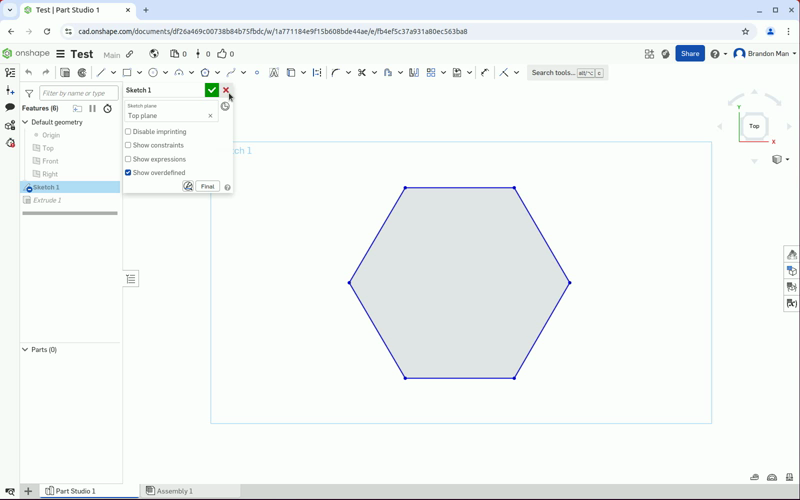
click(229, 92)
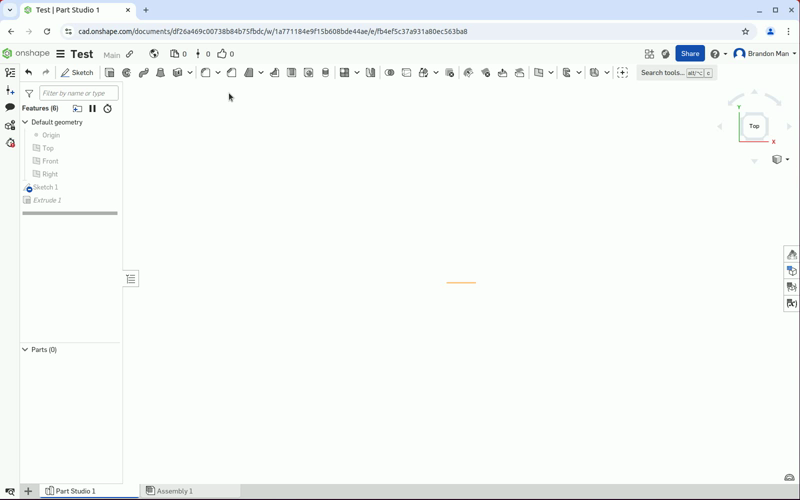
mouse_move(541, 75)
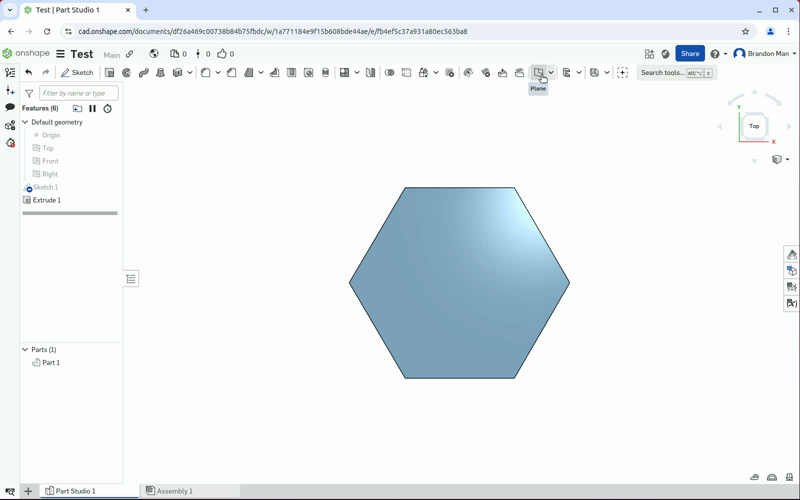
click(541, 75)
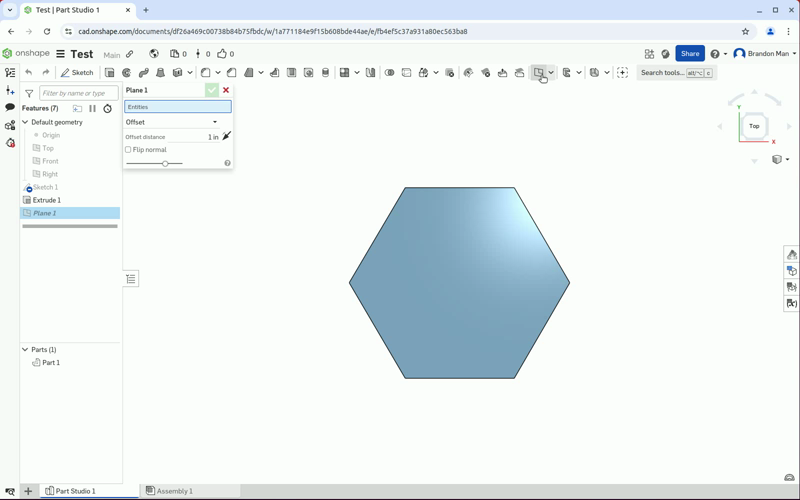
mouse_move(73, 150)
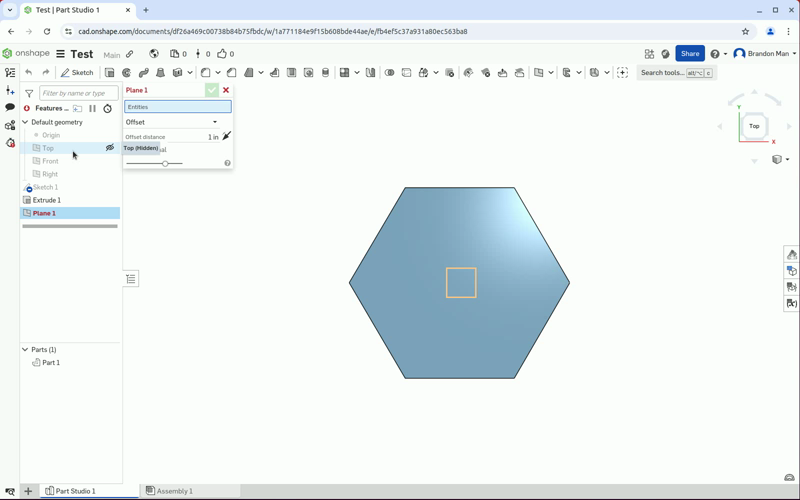
click(73, 150)
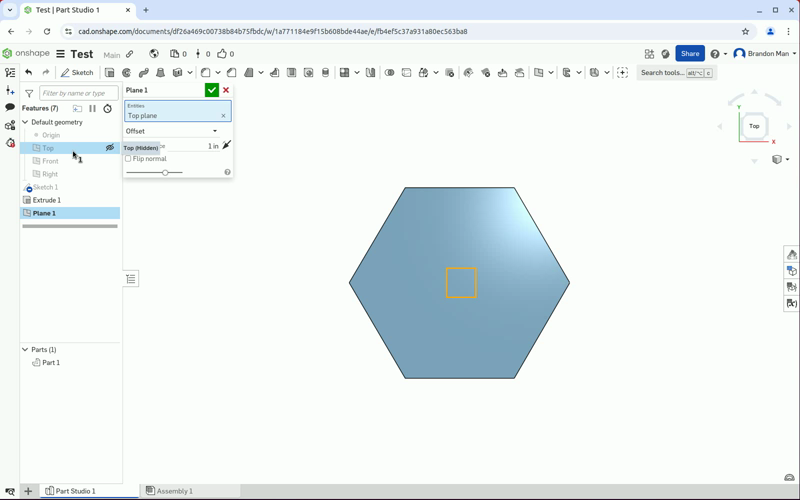
key(tab, 2)
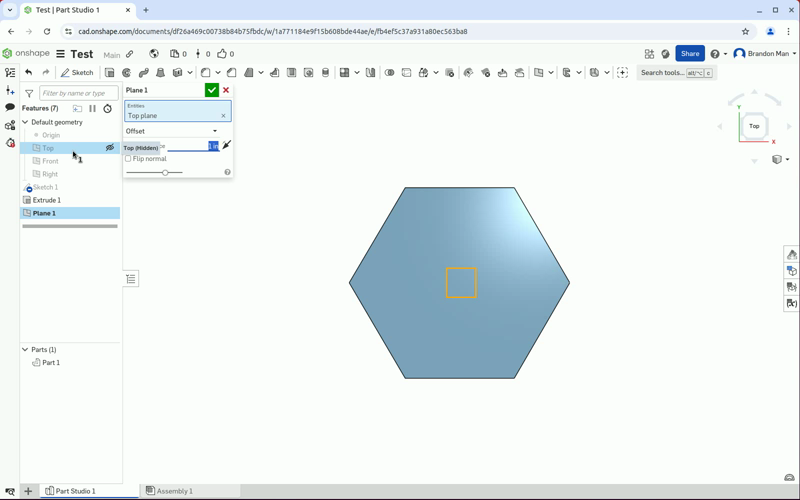
text(15.405)
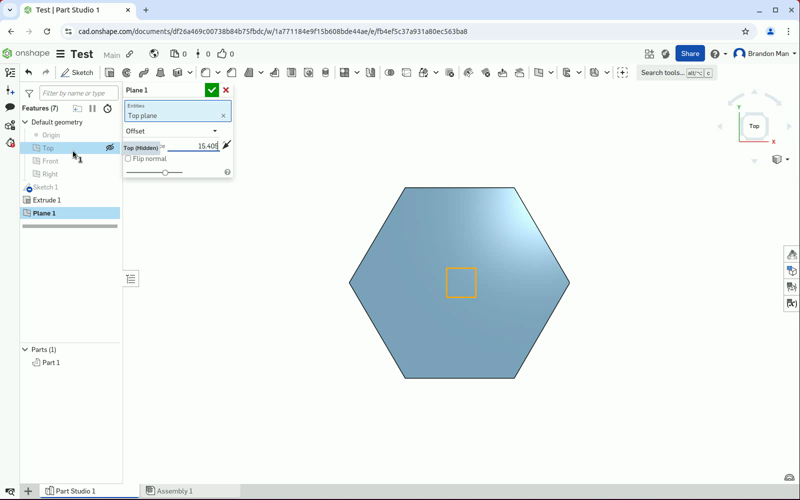
key(enter, 2)
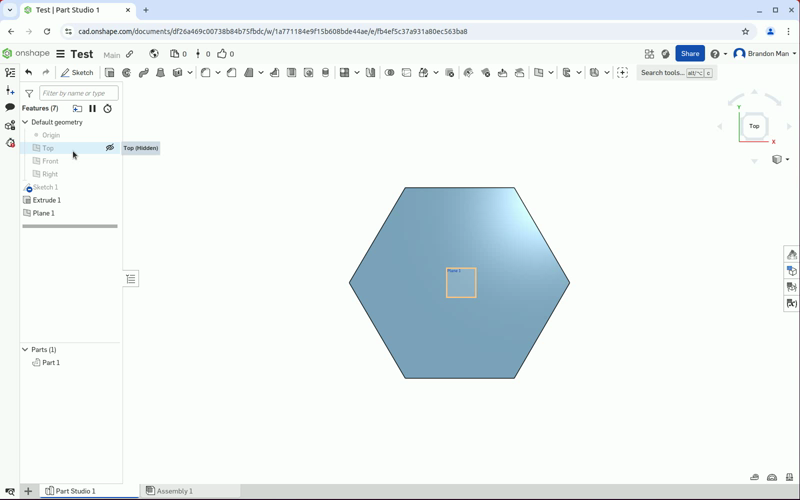
key(shift+s)
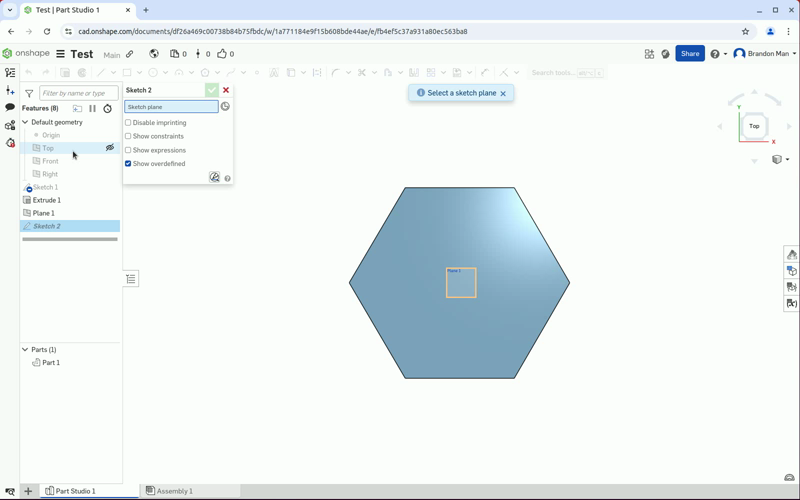
mouse_move(73, 215)
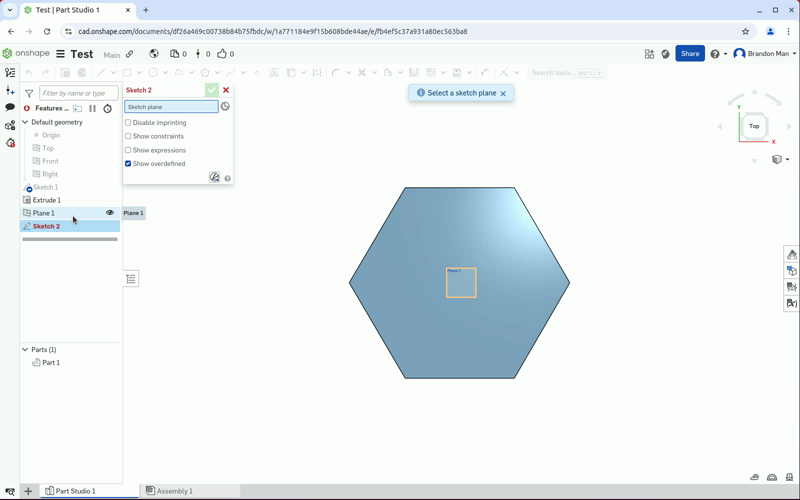
click(73, 215)
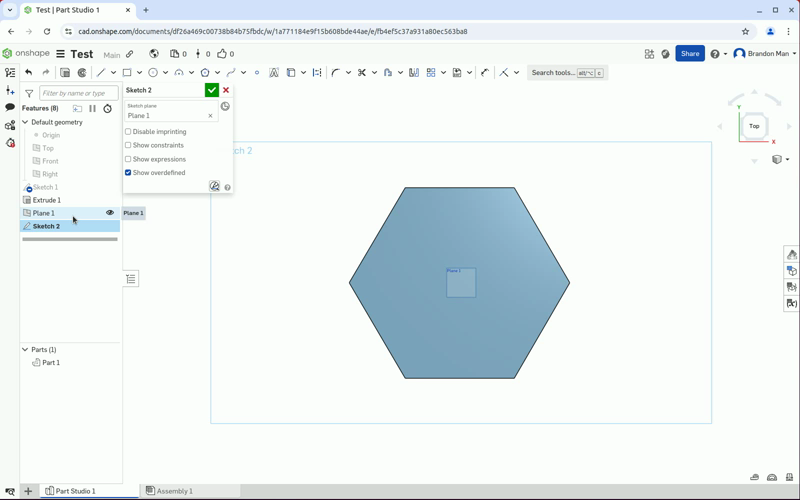
mouse_move(73, 352)
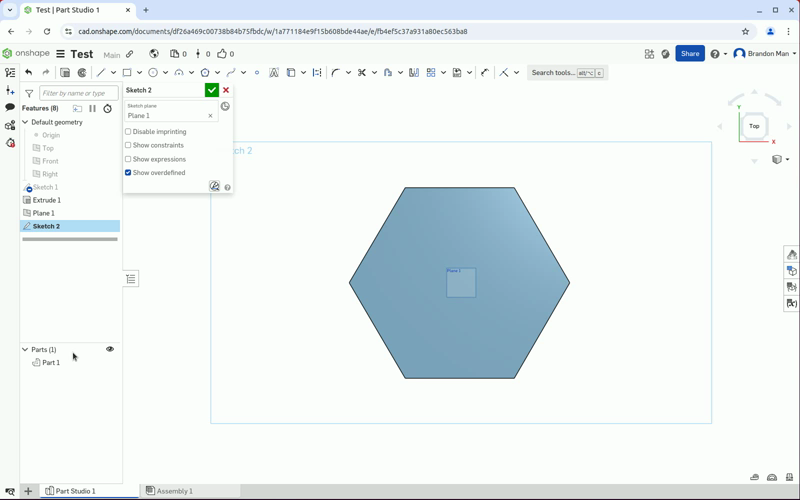
key(y)
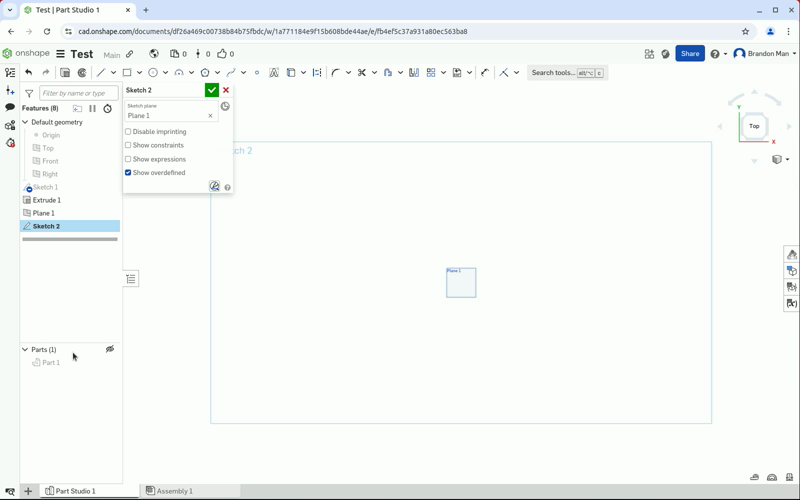
key(c)
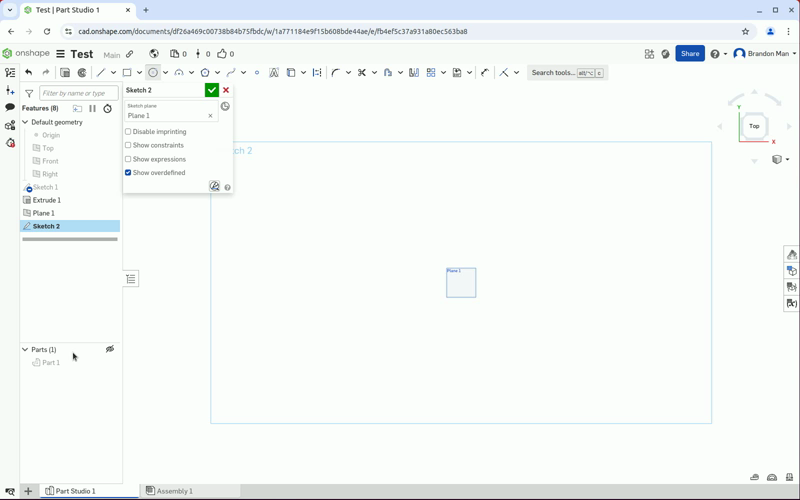
key_down(shift)
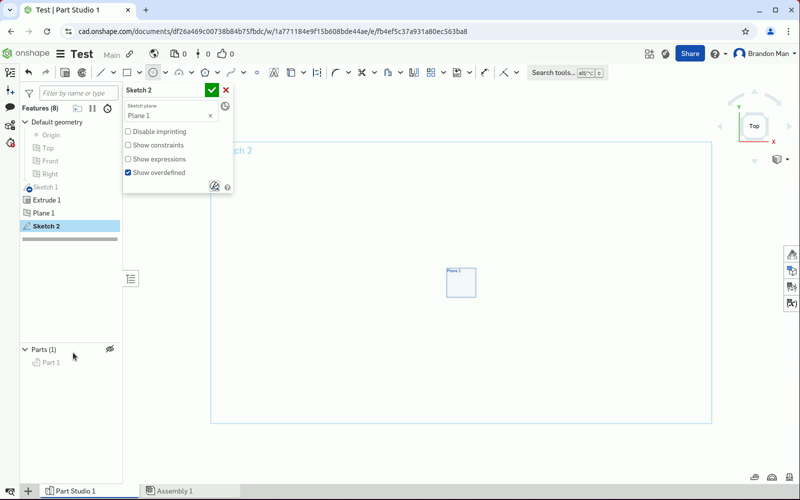
mouse_move(461, 282)
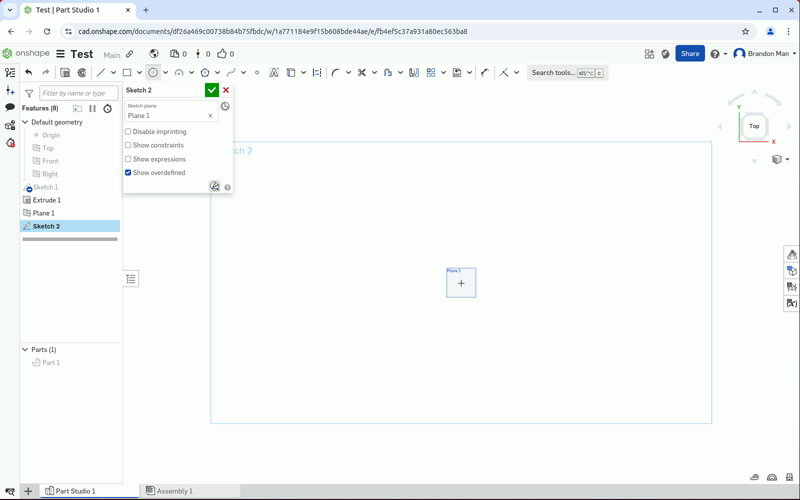
click(461, 282)
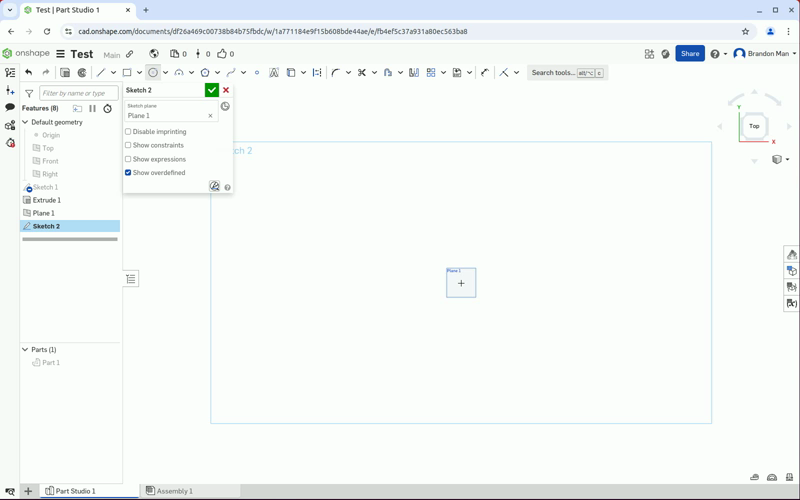
key_up(shift)
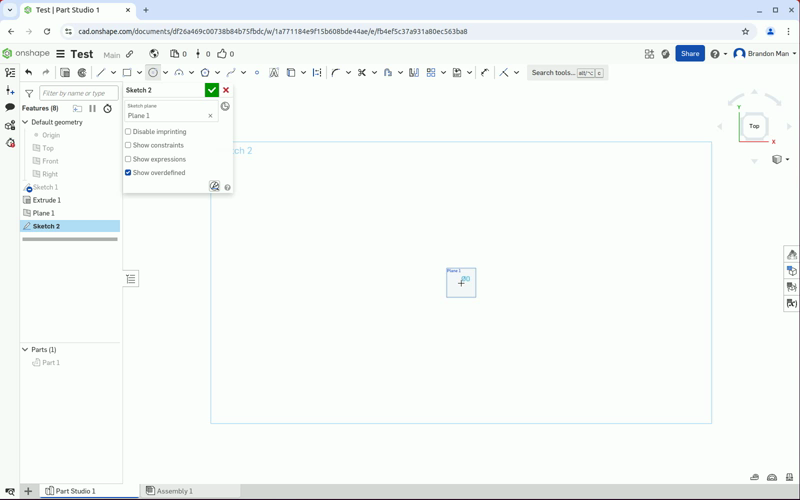
mouse_move(552, 282)
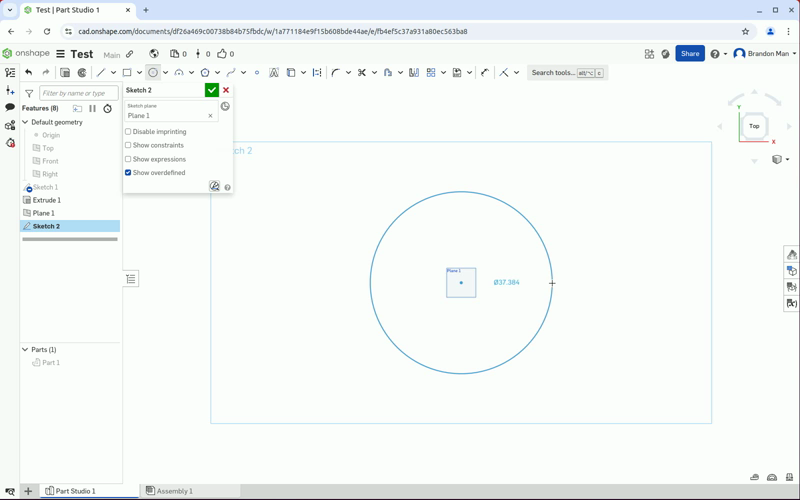
click(552, 282)
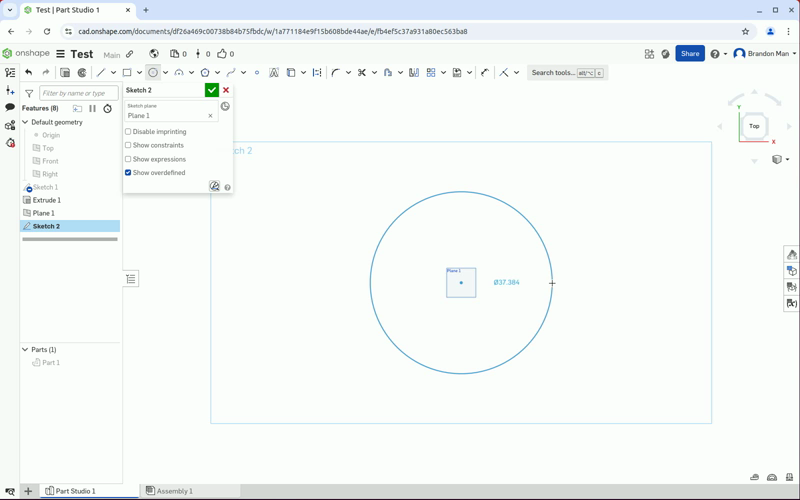
key(esc)
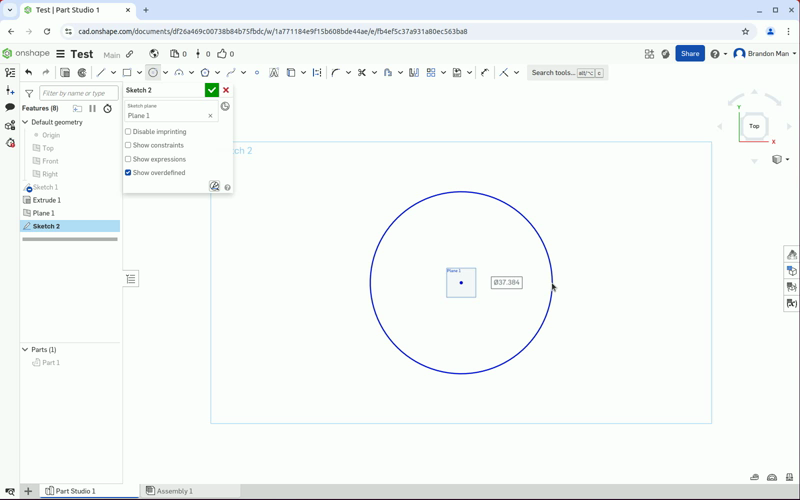
mouse_move(489, 310)
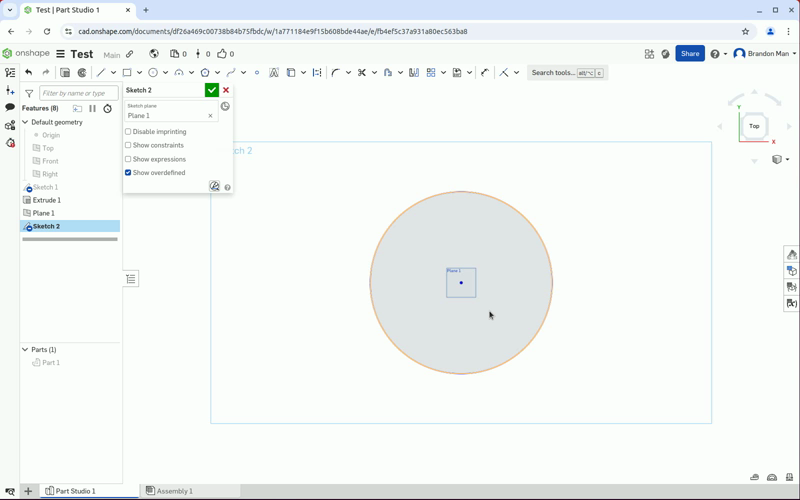
click(489, 310)
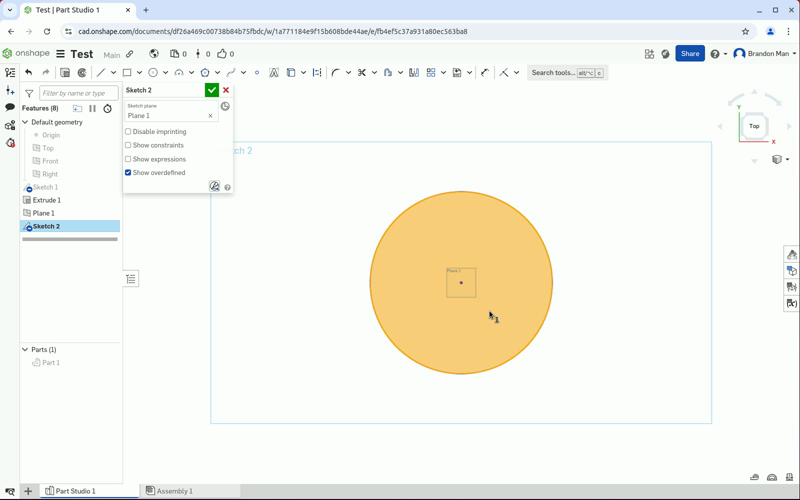
mouse_move(73, 352)
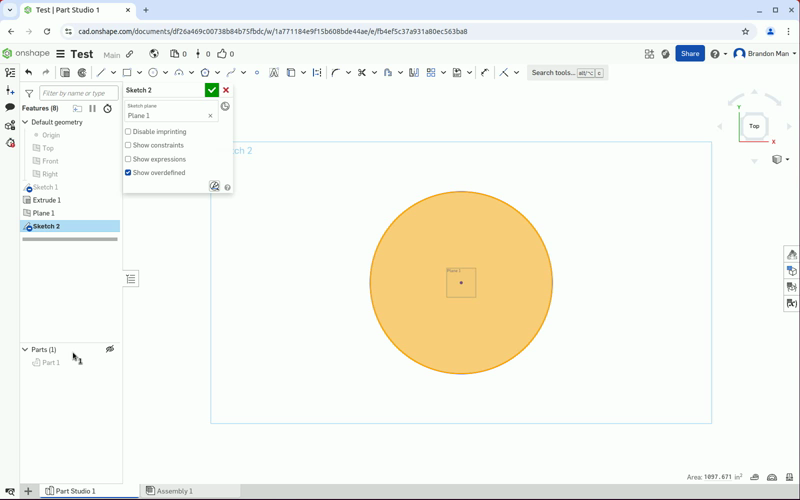
key(shift+y)
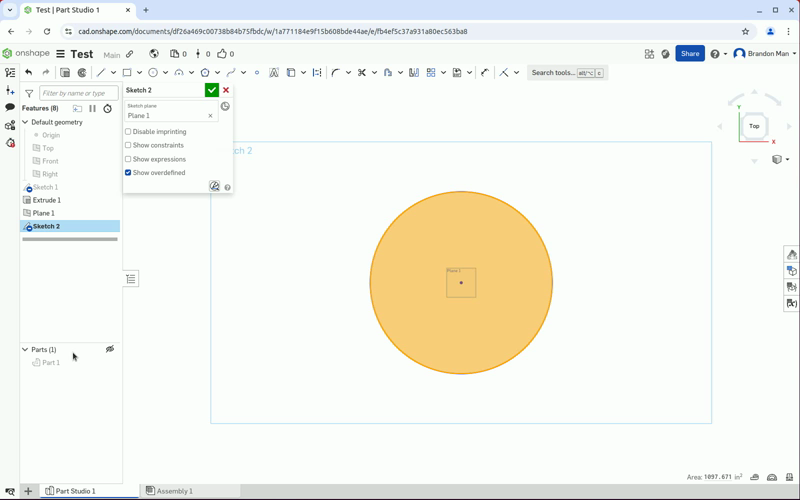
key(shift+e)
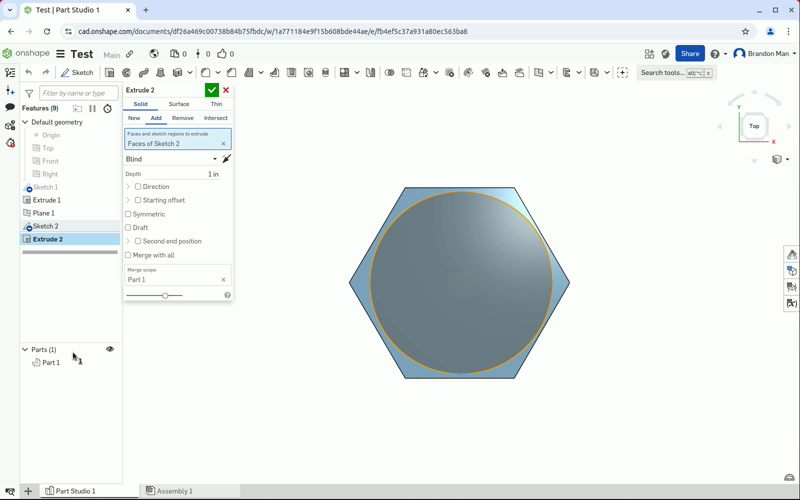
mouse_move(143, 106)
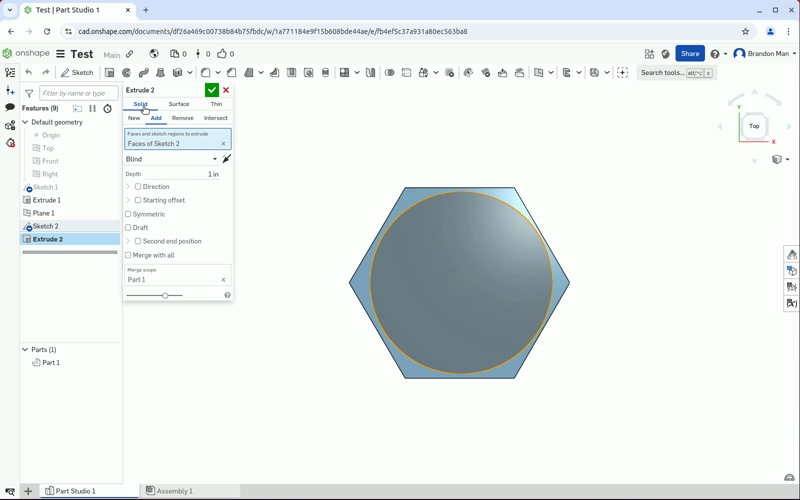
click(143, 106)
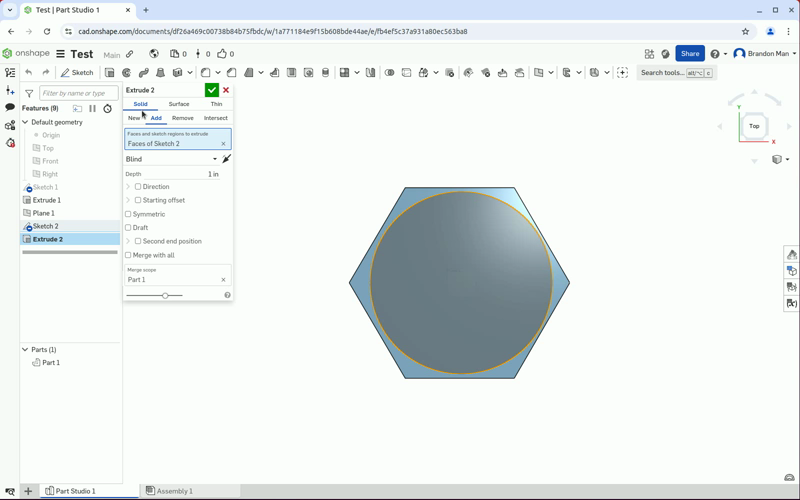
mouse_move(137, 120)
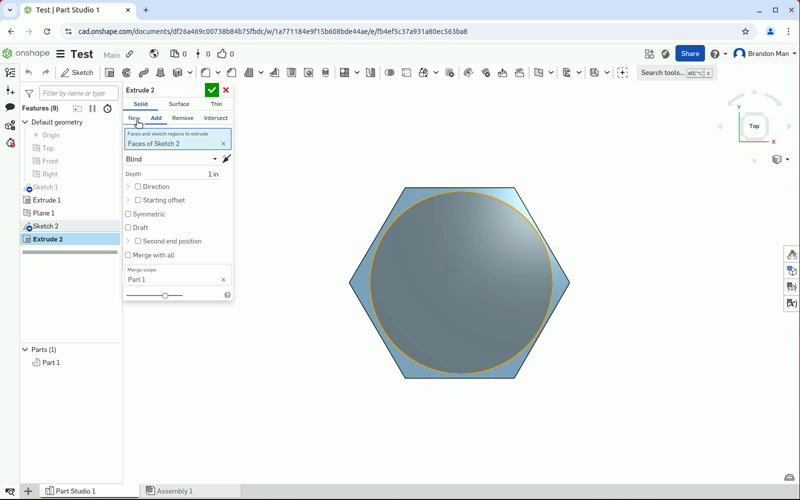
click(137, 120)
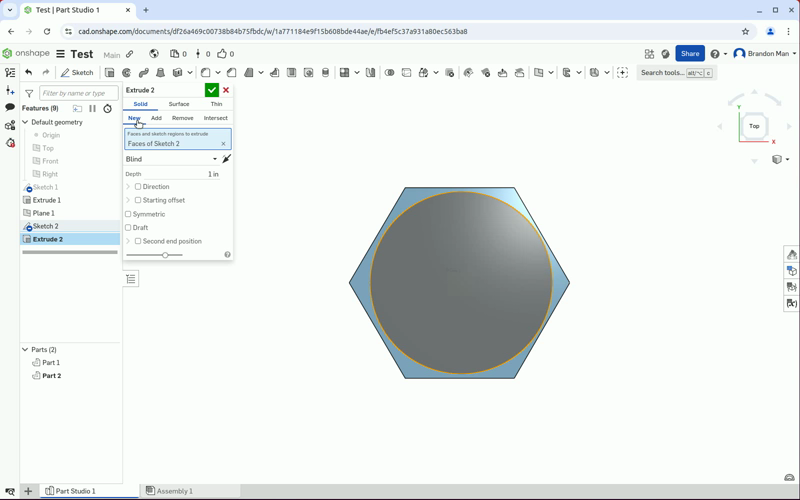
key(tab, 4)
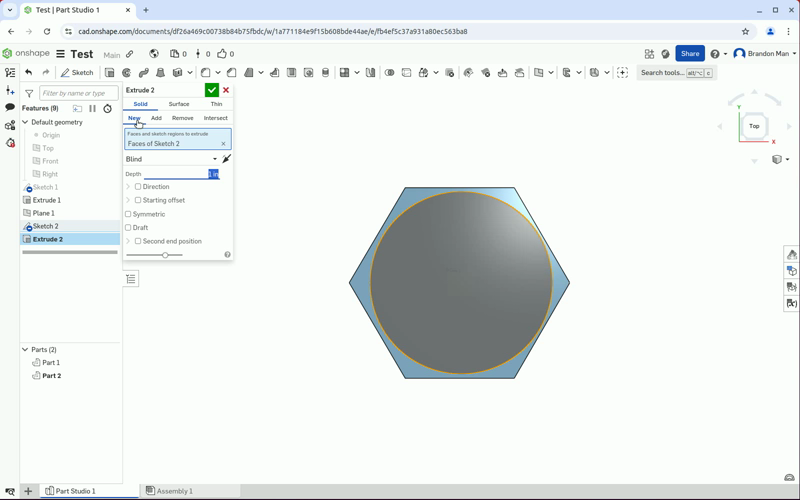
text(7.703)
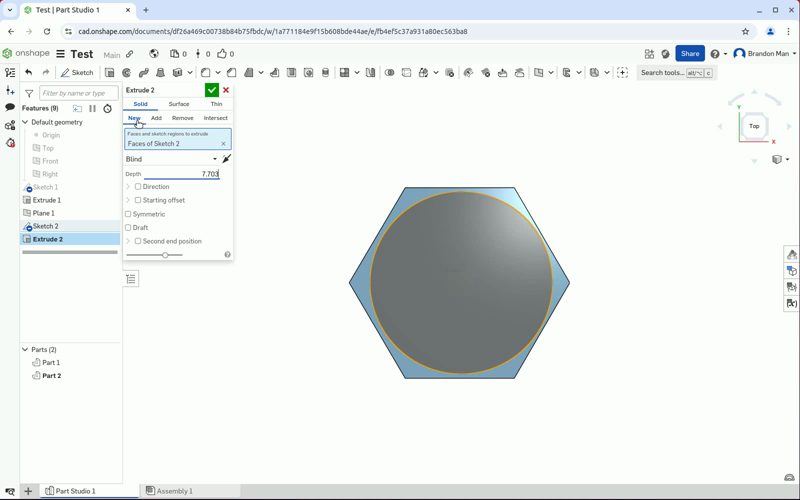
key(enter)
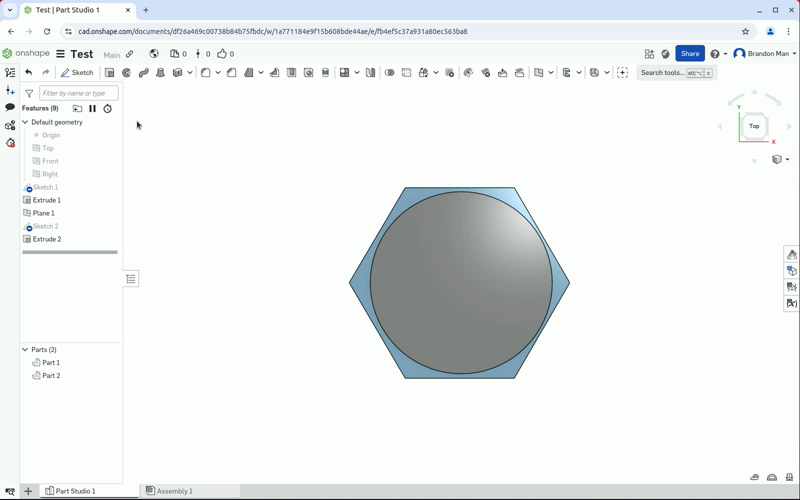
key(shift+h)
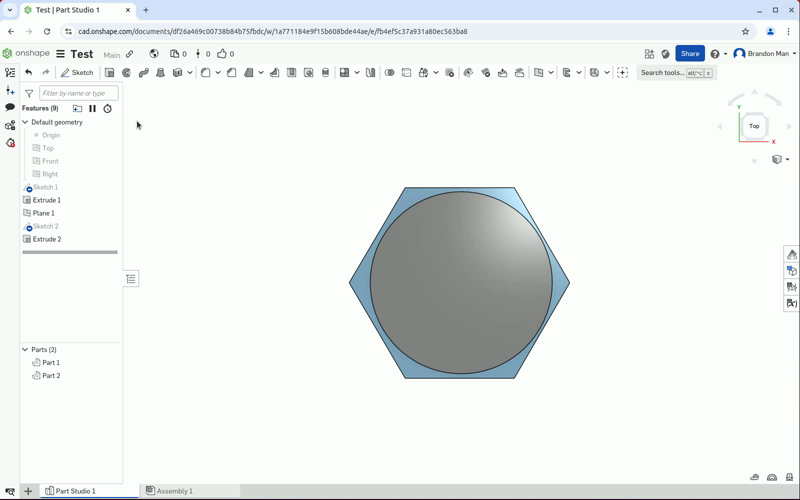
key(shift+h)
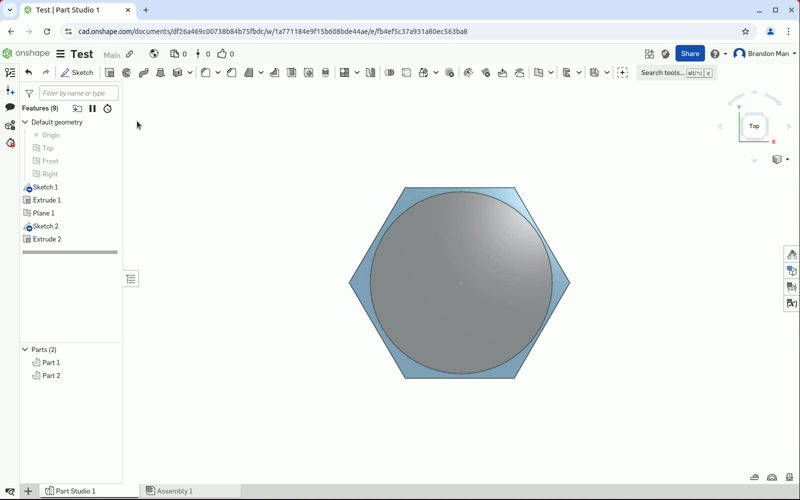
key(shift+7)
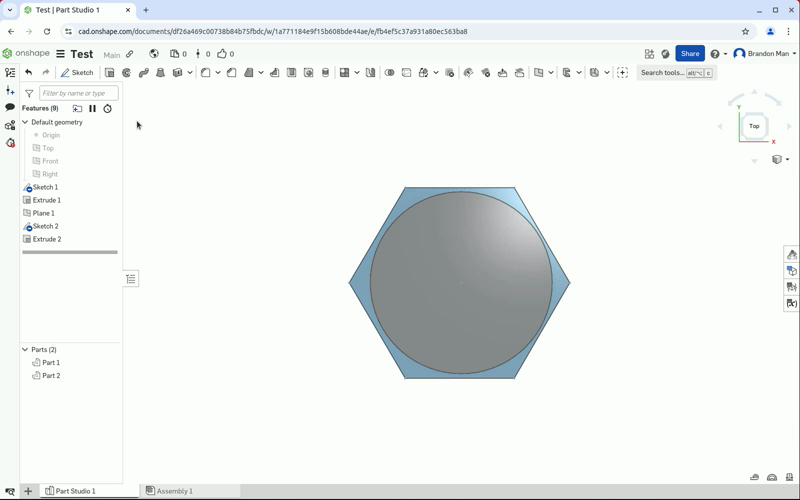
key(up, 3)
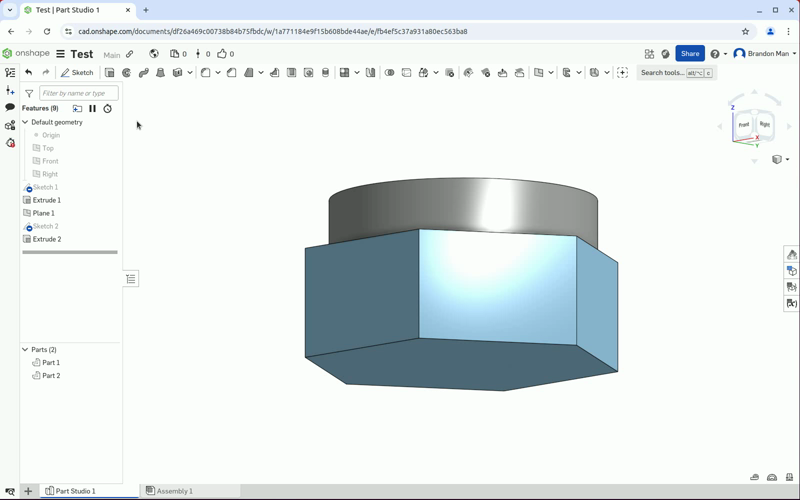
key(left, 3)
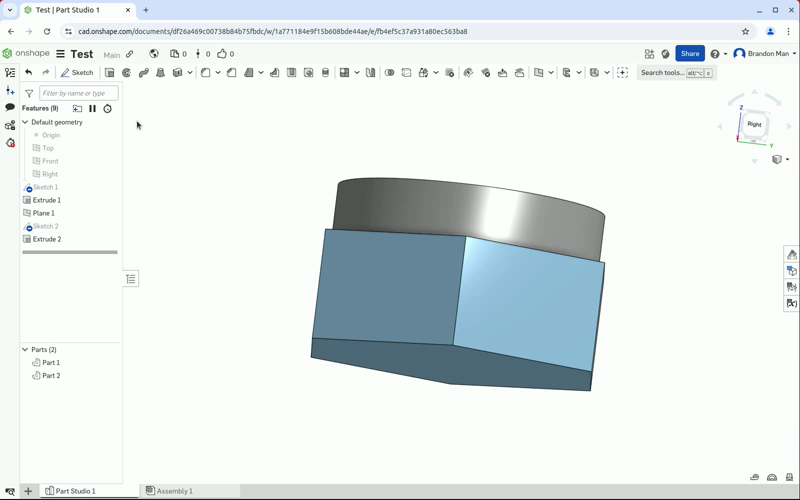
key(right, 3)
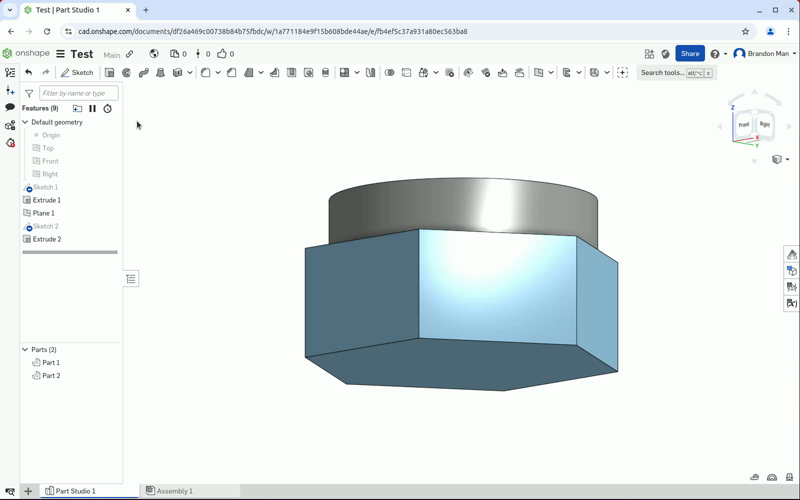
key(down, 3)
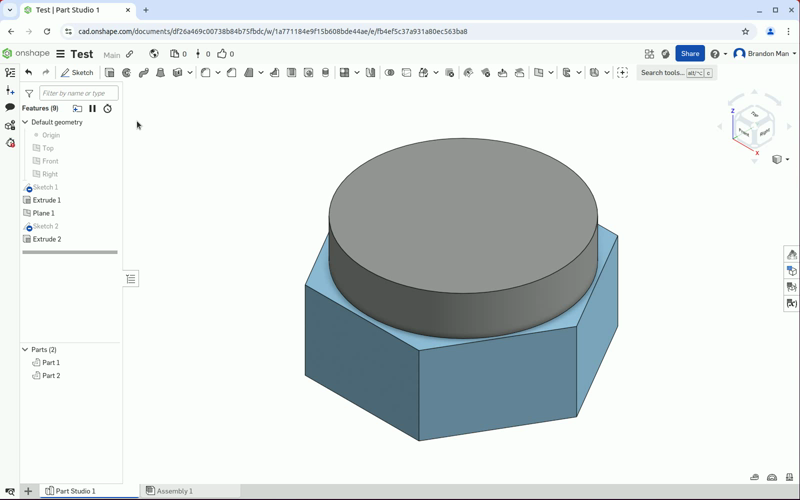
mouse_move(73, 189)
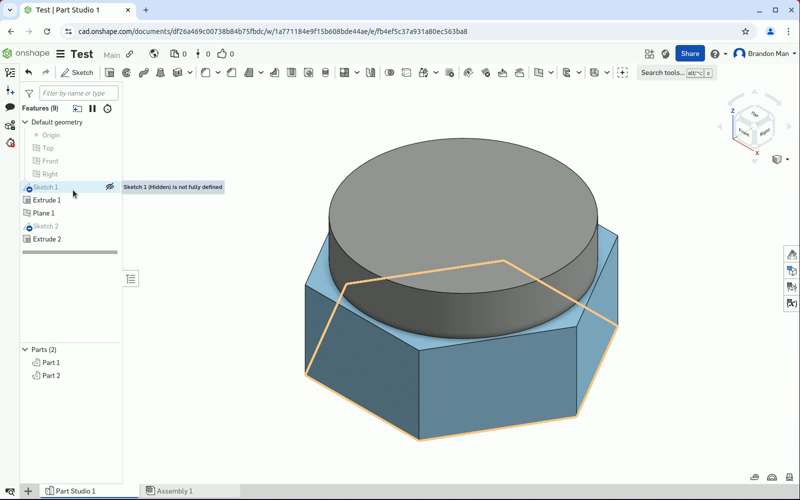
click(73, 189)